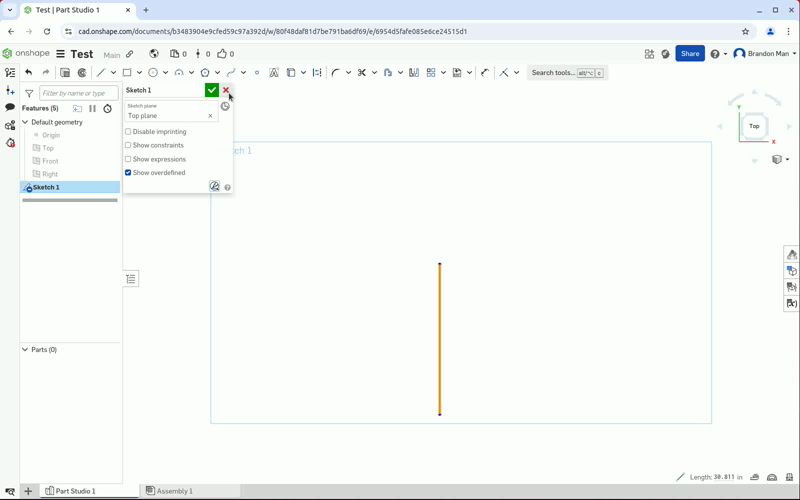
key(shift+h)
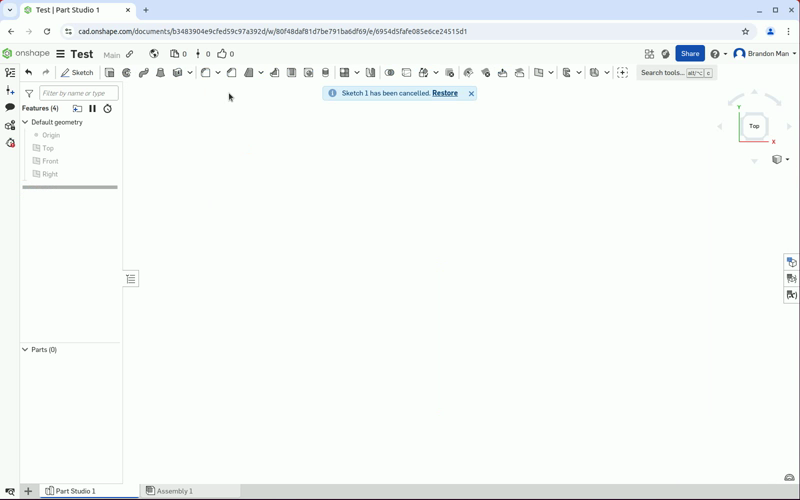
mouse_move(73, 352)
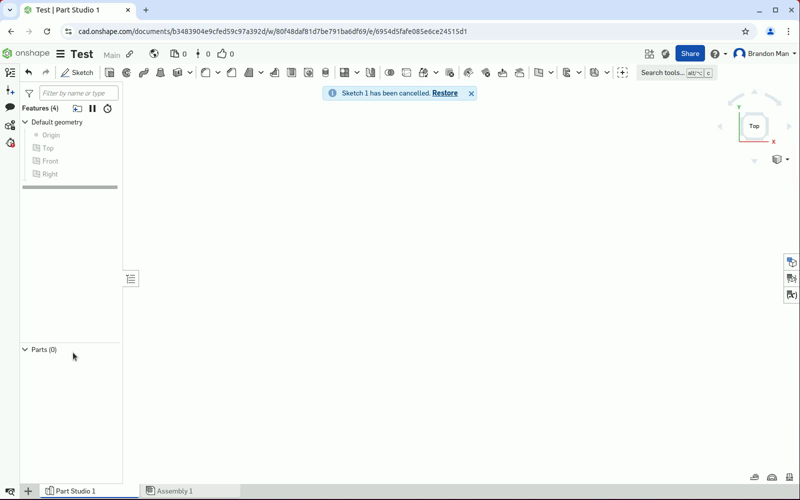
key(y)
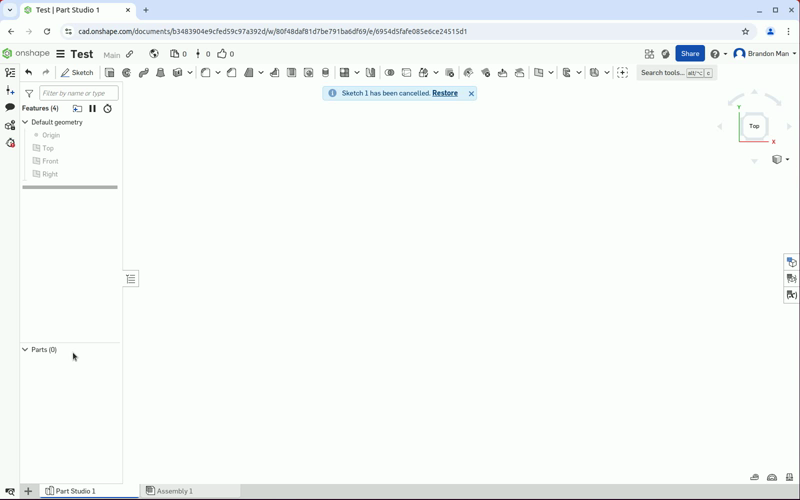
key(shift+p)
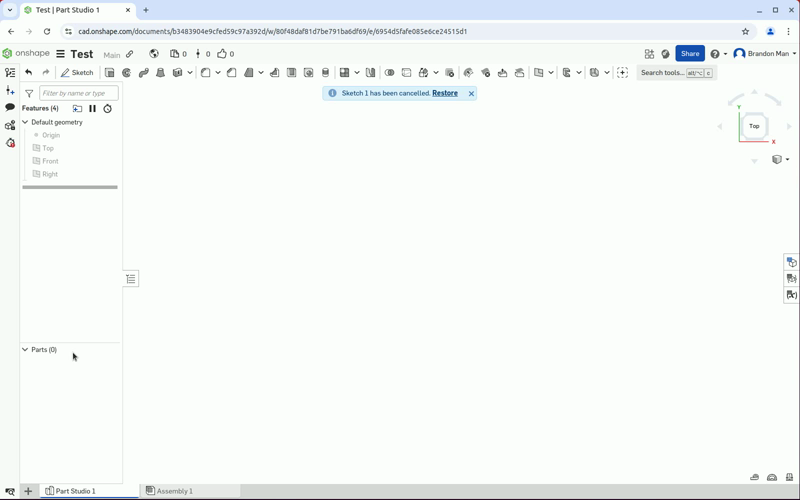
key(space)
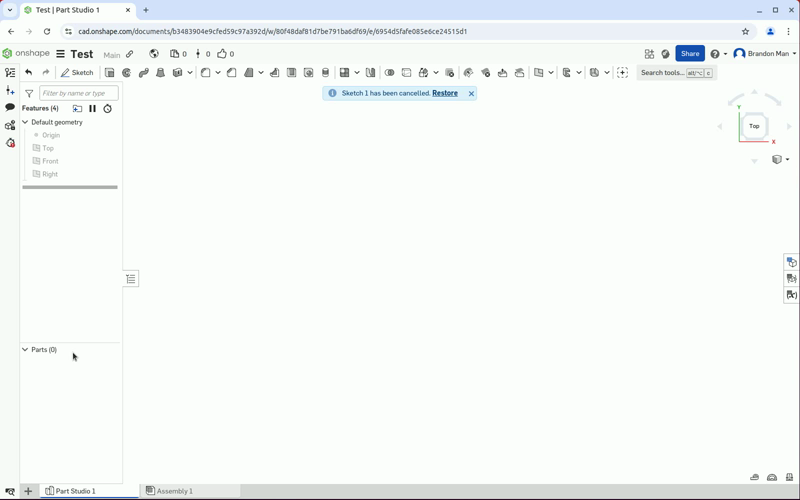
key_down(shift)
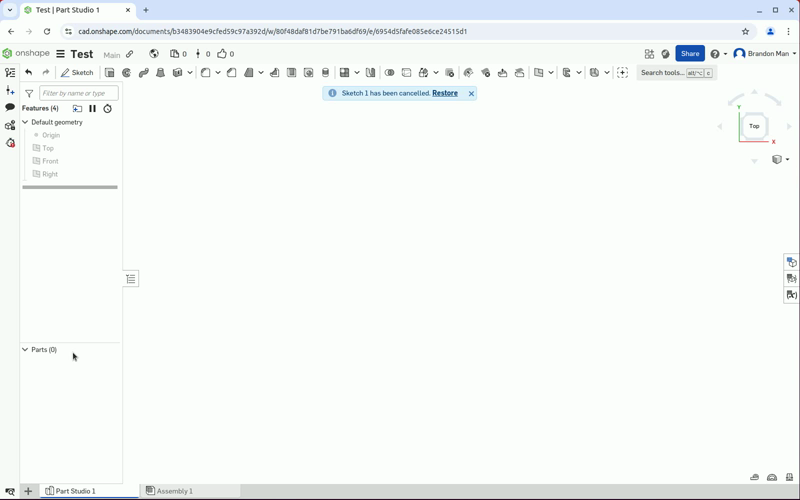
key(up)
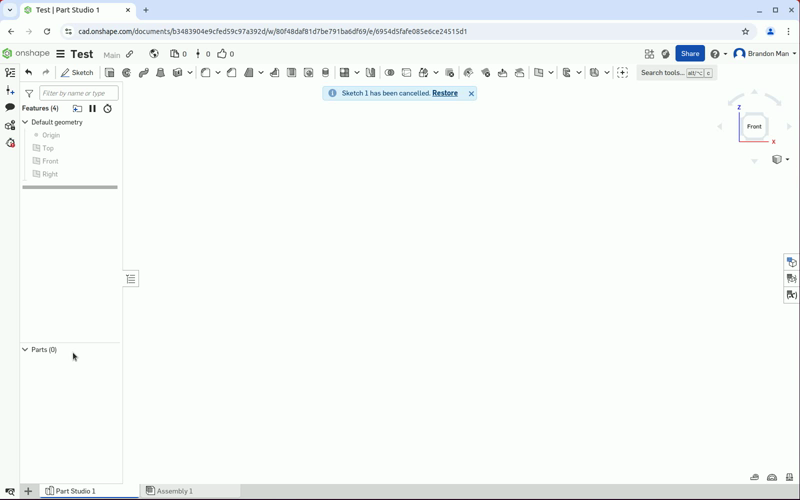
key_up(shift)
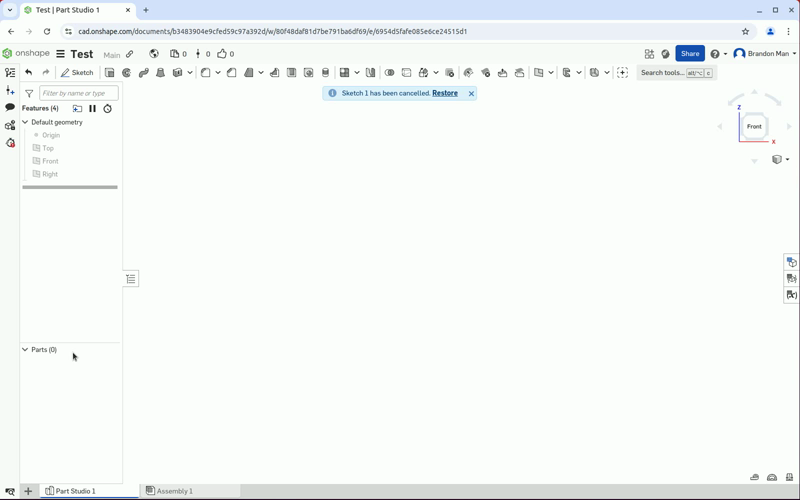
mouse_move(73, 352)
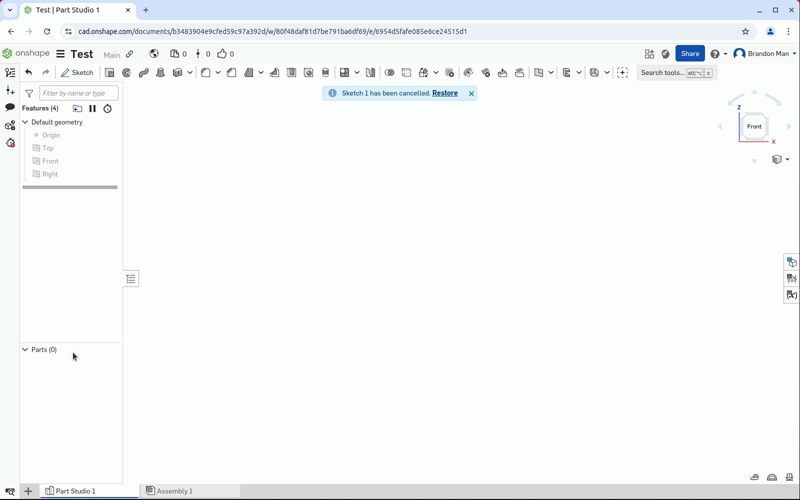
key(shift+y)
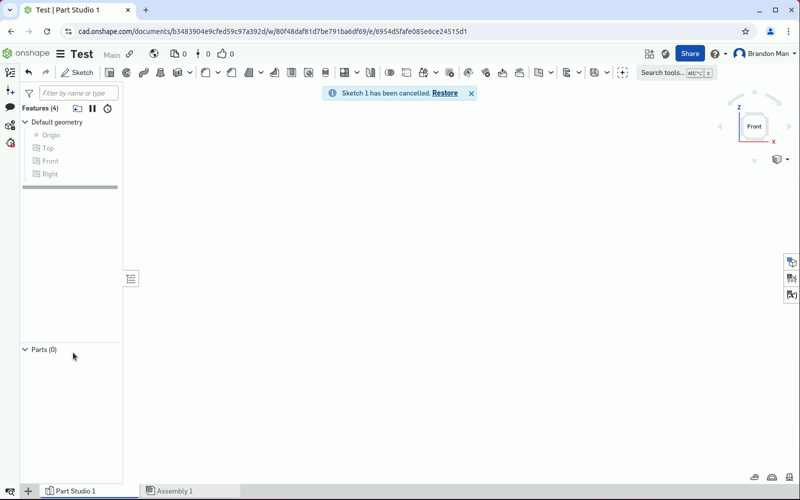
key(shift+s)
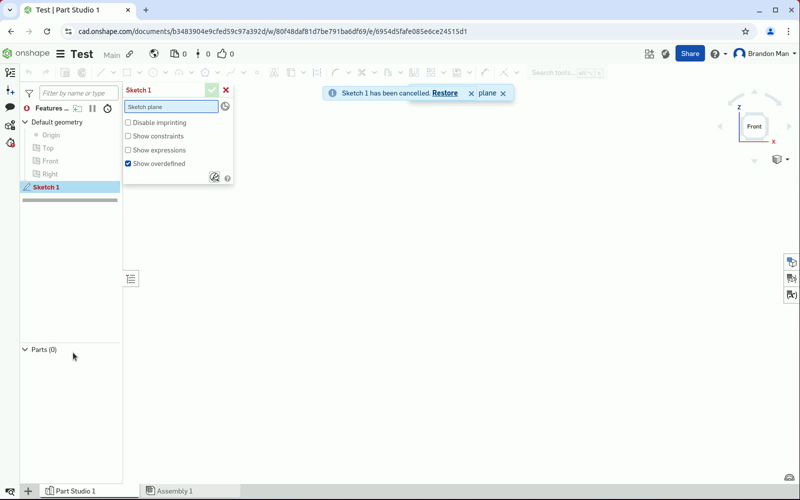
mouse_move(73, 163)
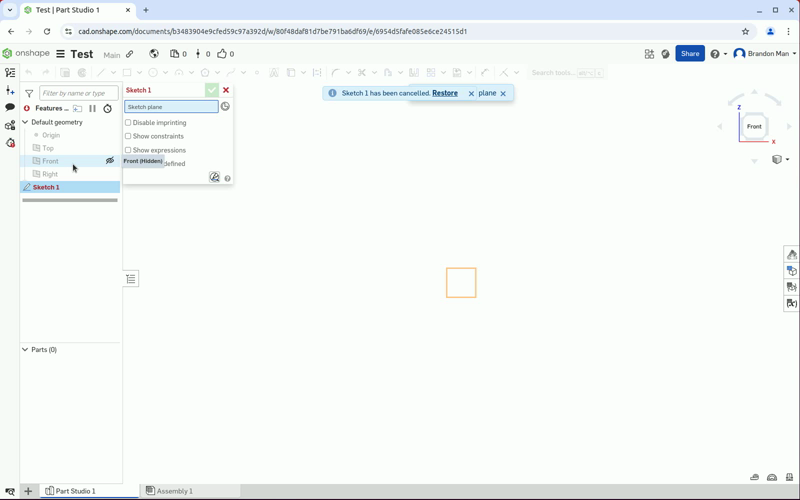
click(73, 163)
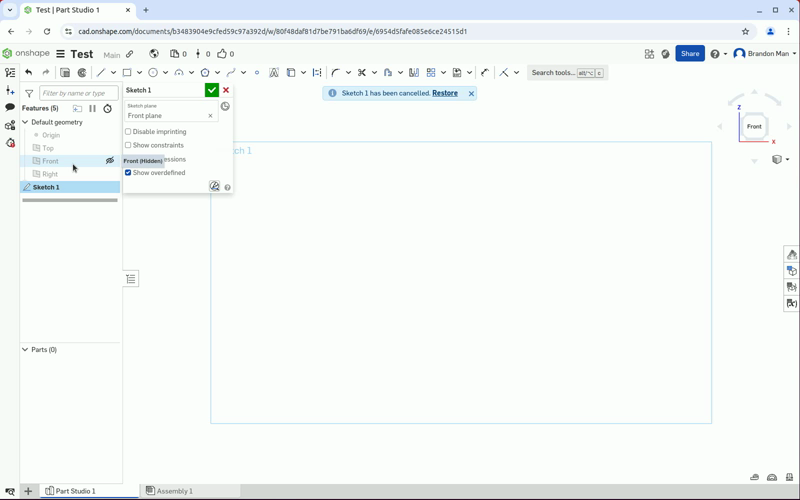
mouse_move(73, 352)
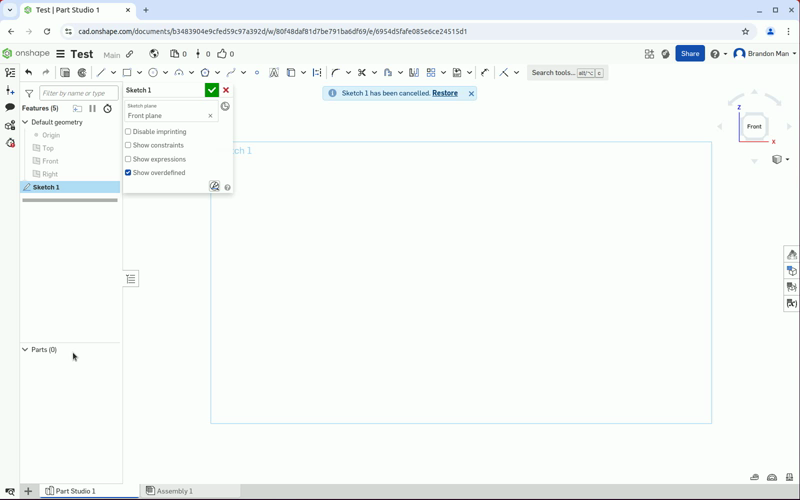
key(y)
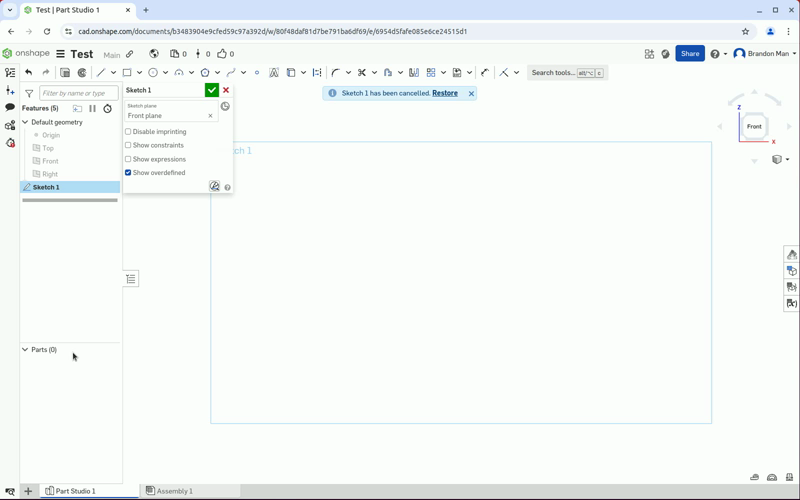
key(l)
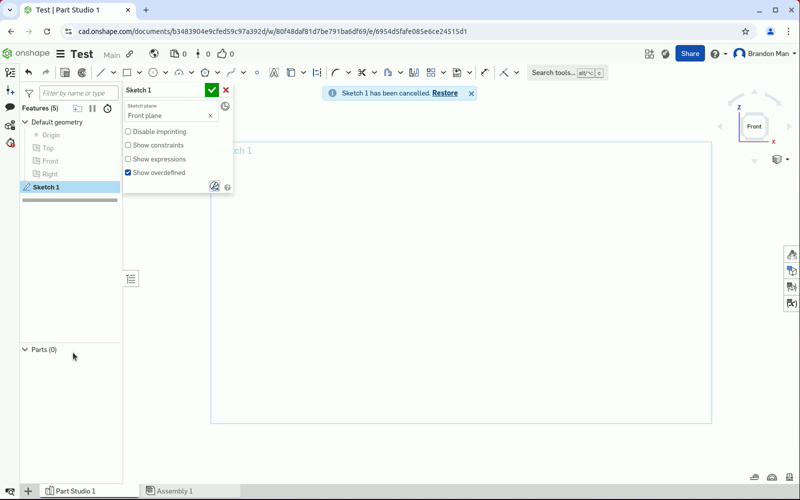
key_down(shift)
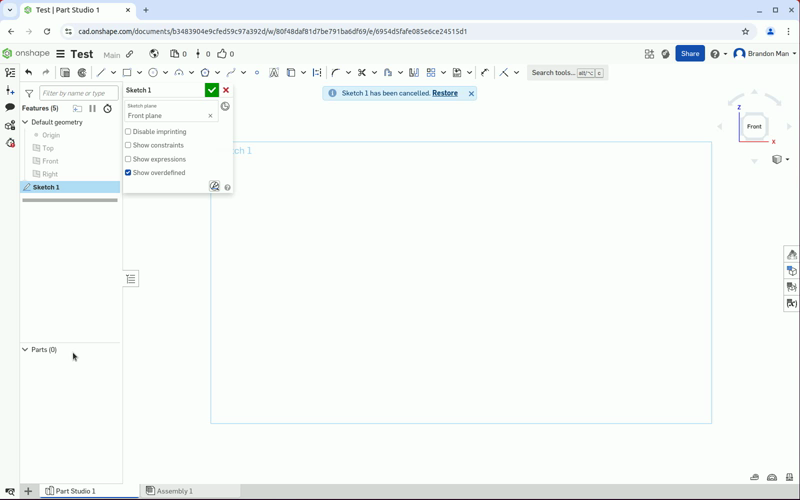
mouse_move(460, 241)
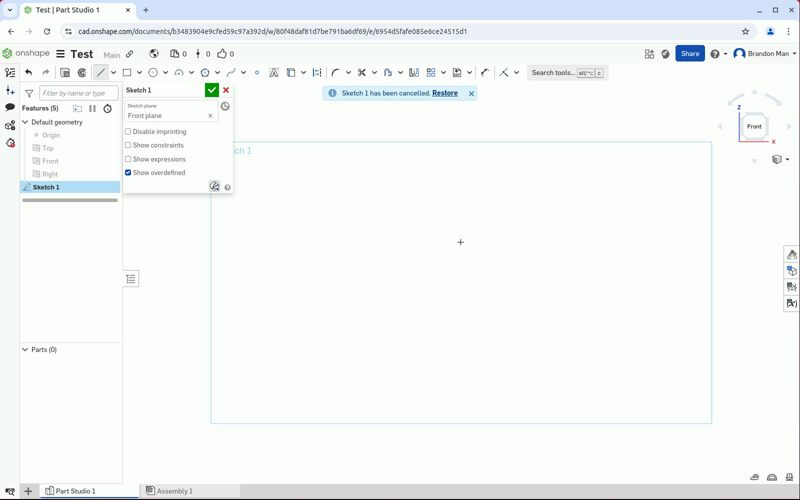
click(460, 241)
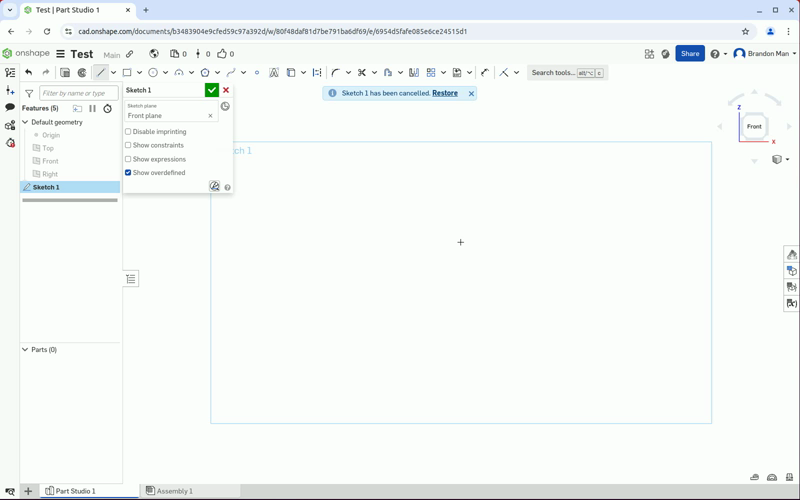
key_up(shift)
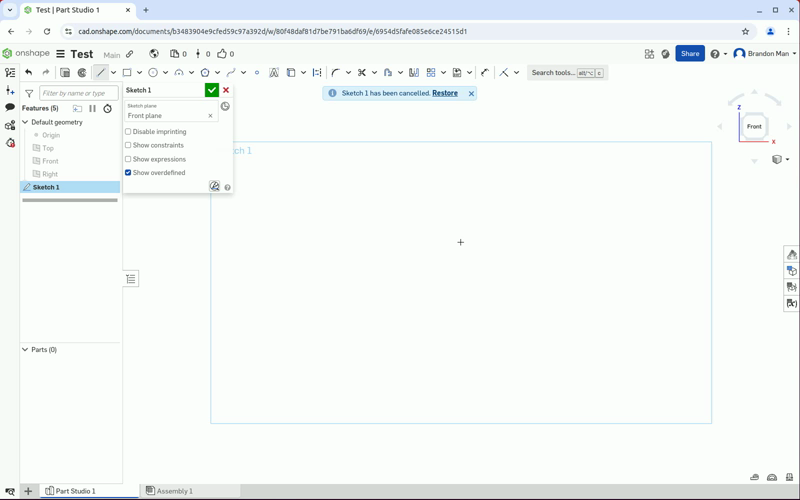
key_down(shift)
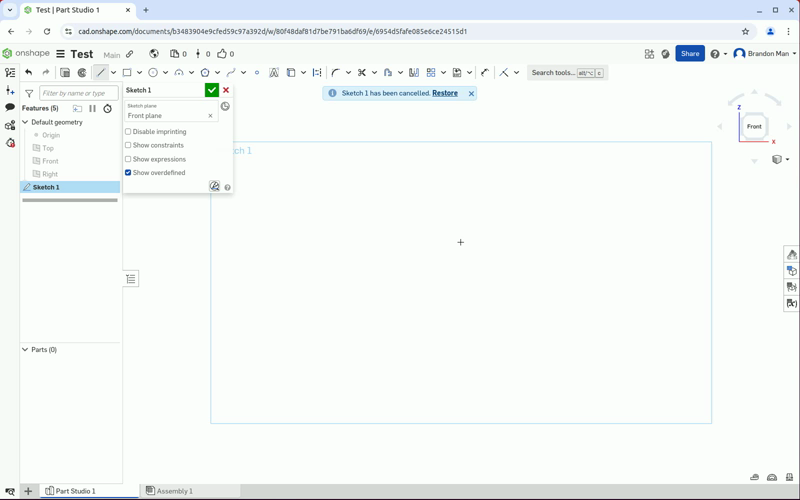
mouse_move(525, 241)
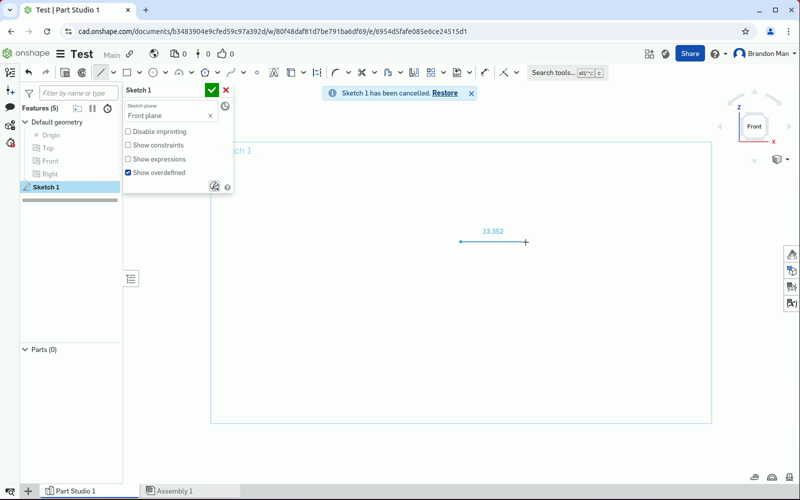
click(525, 241)
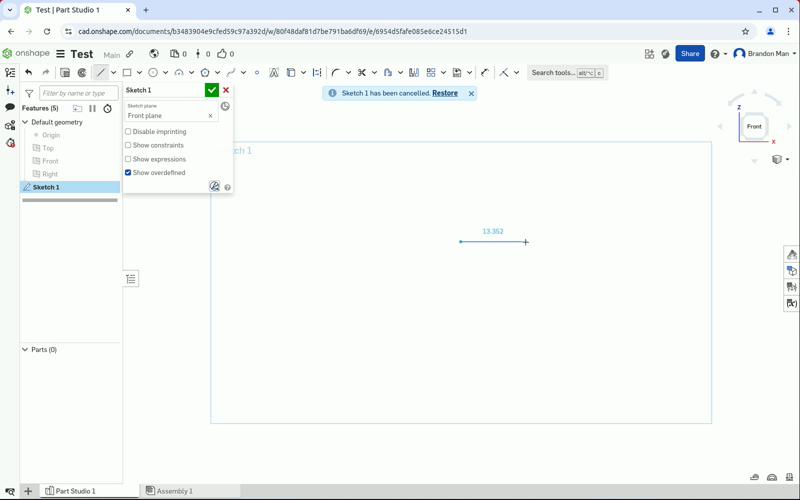
key_up(shift)
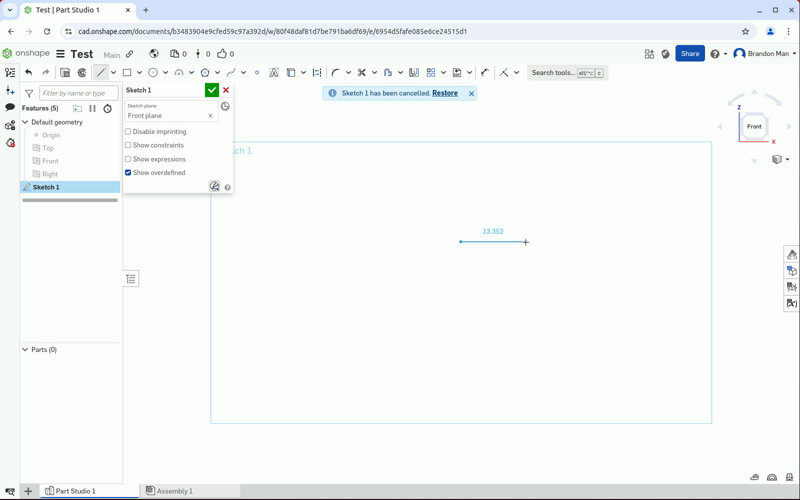
key_down(shift)
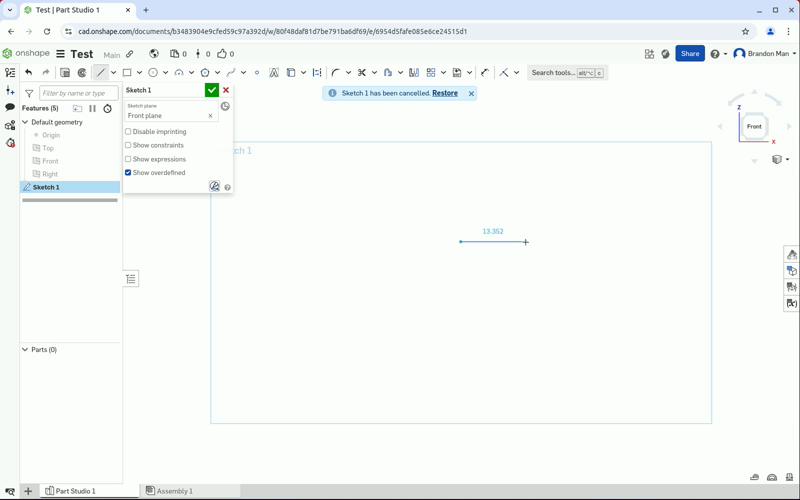
mouse_move(555, 241)
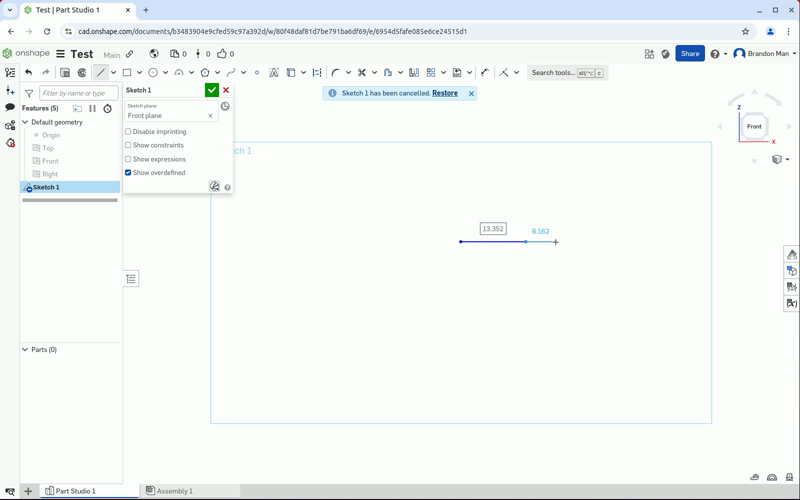
mouse_move(501, 221)
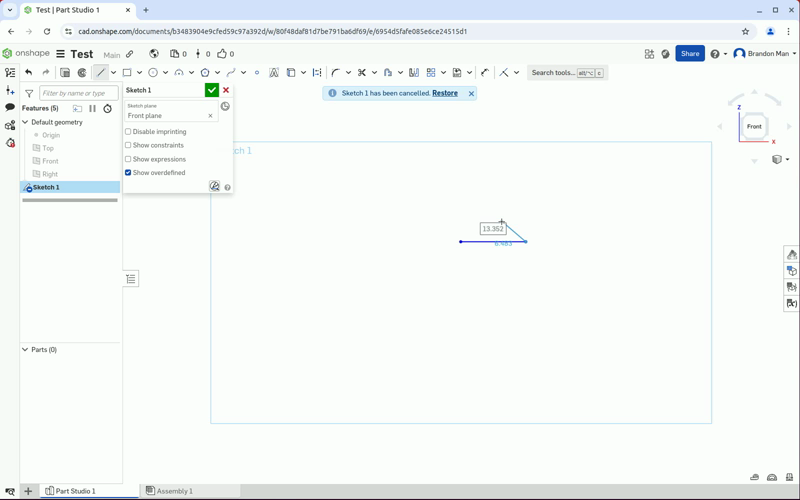
click(501, 221)
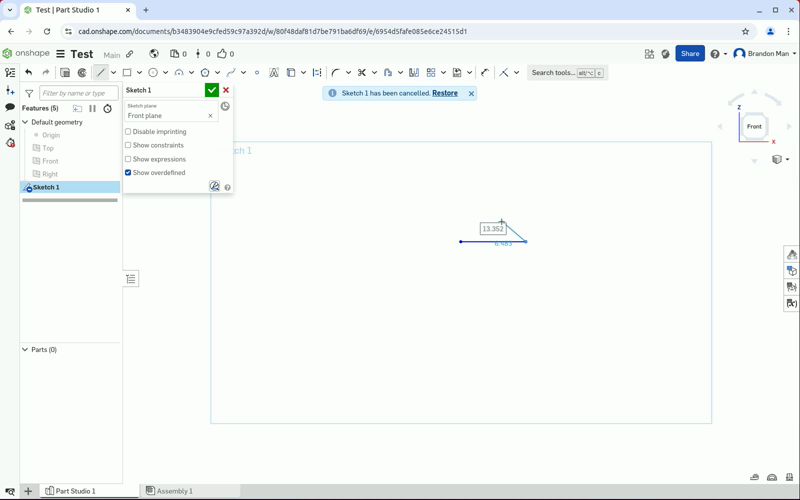
key_up(shift)
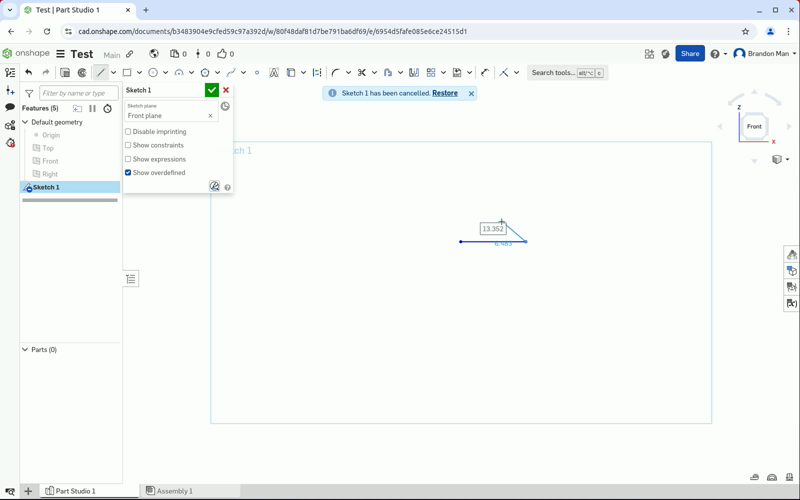
key_down(shift)
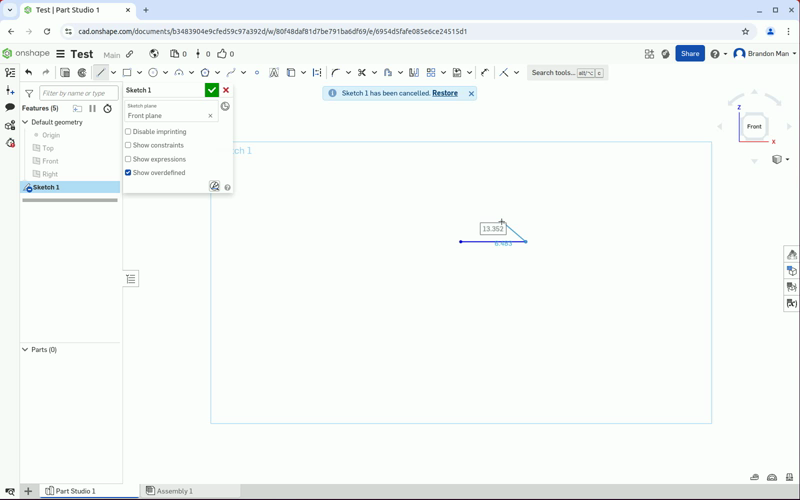
mouse_move(531, 221)
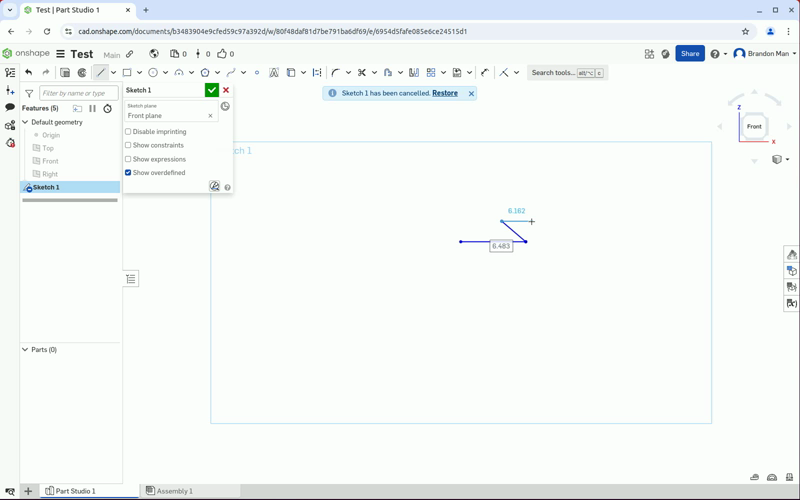
mouse_move(460, 221)
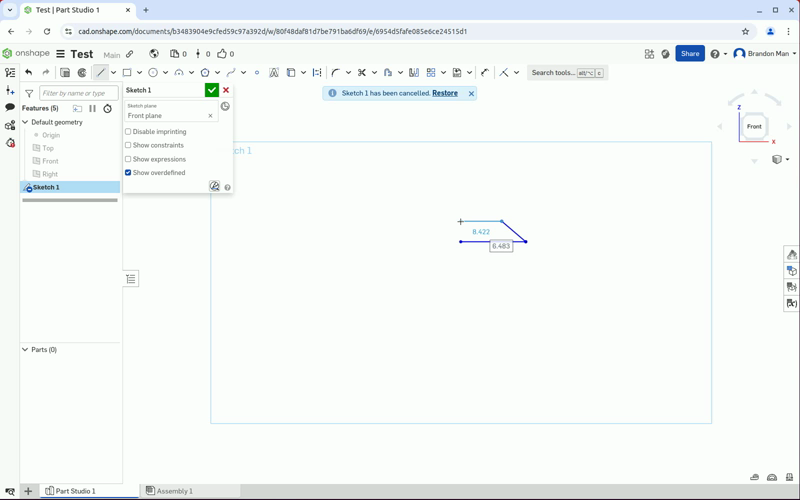
click(460, 221)
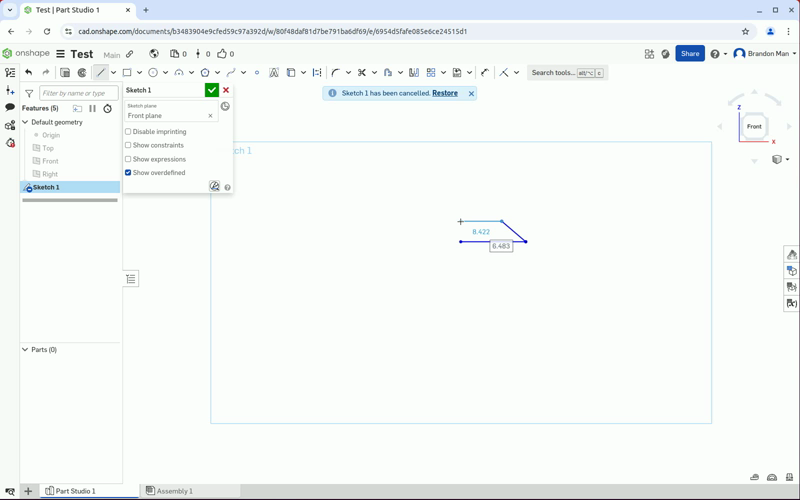
key_up(shift)
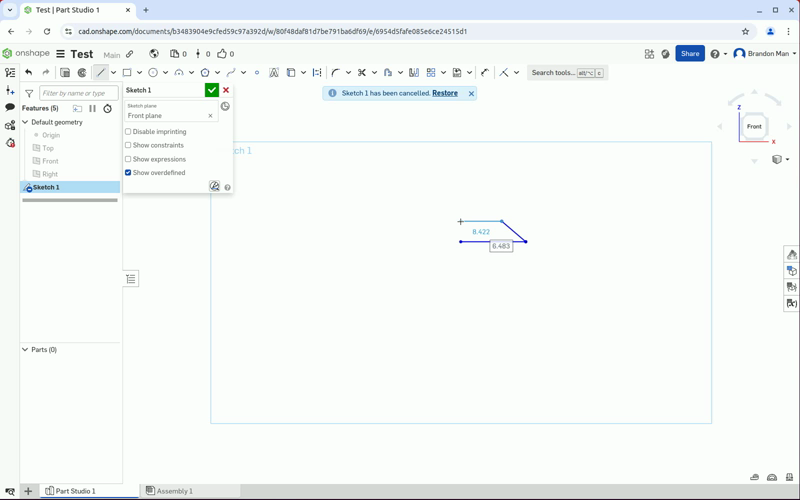
mouse_move(490, 221)
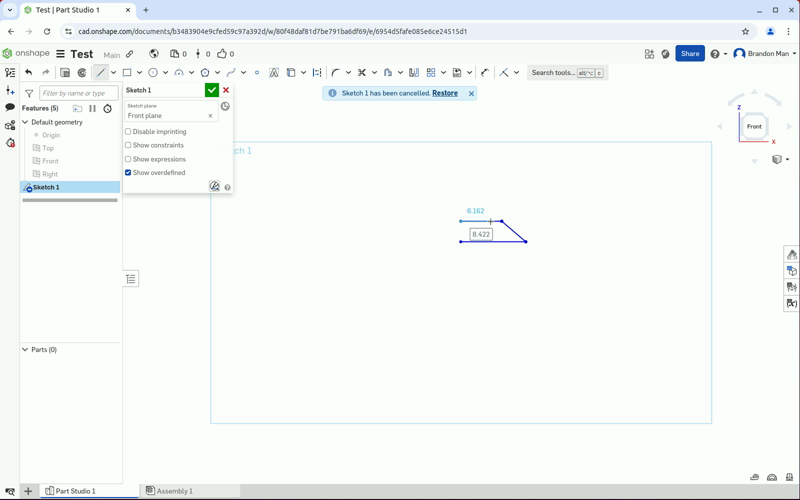
key_down(shift)
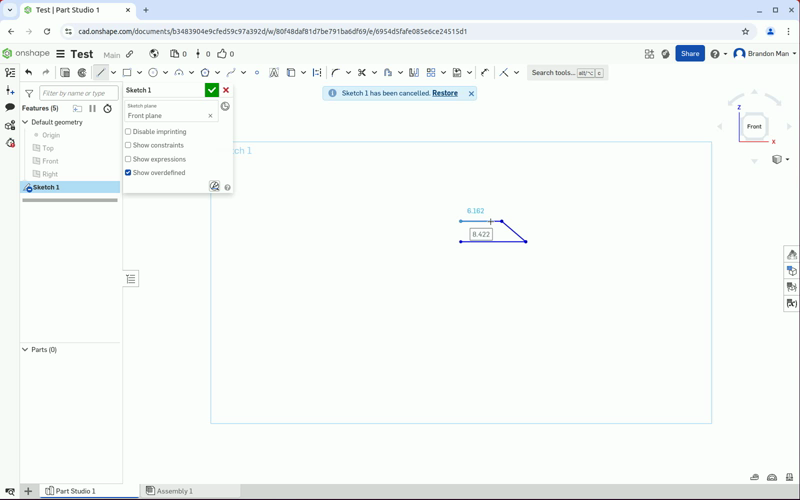
mouse_move(460, 241)
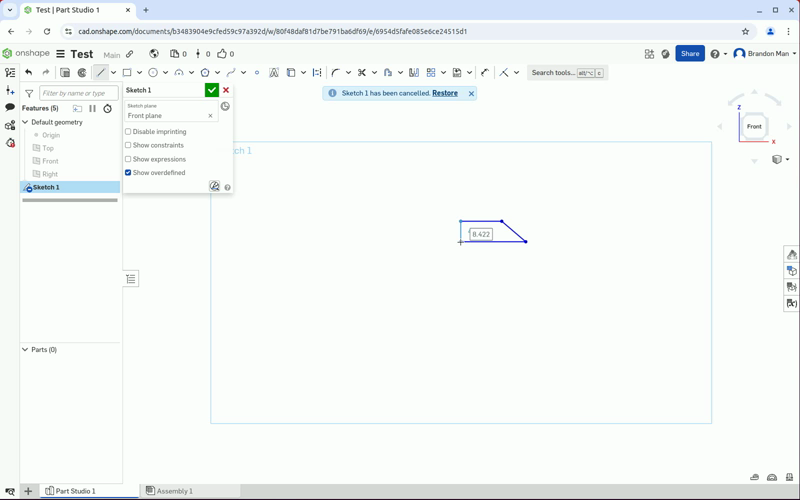
key_up(shift)
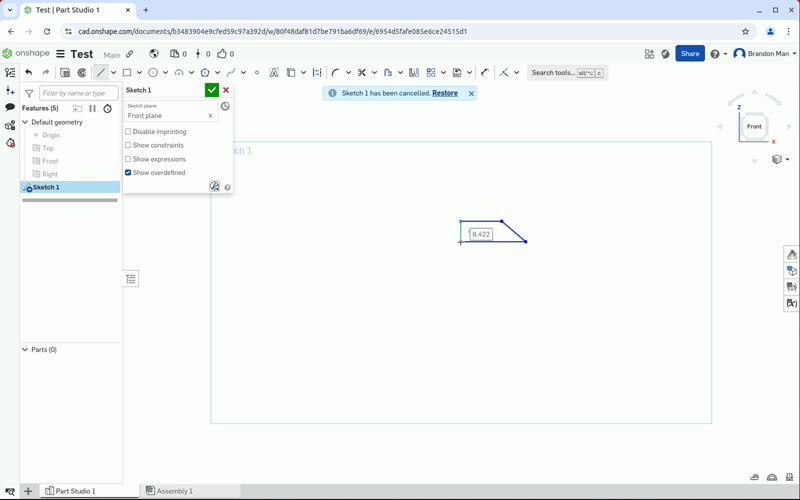
click(460, 241)
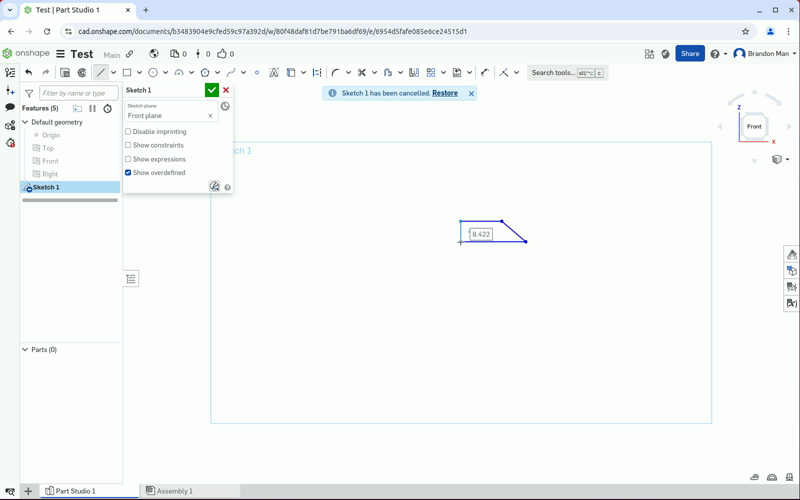
key(esc)
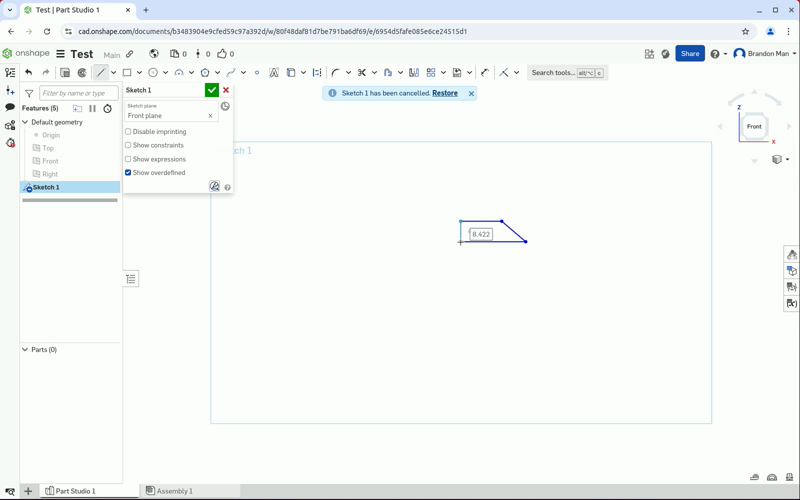
mouse_move(510, 237)
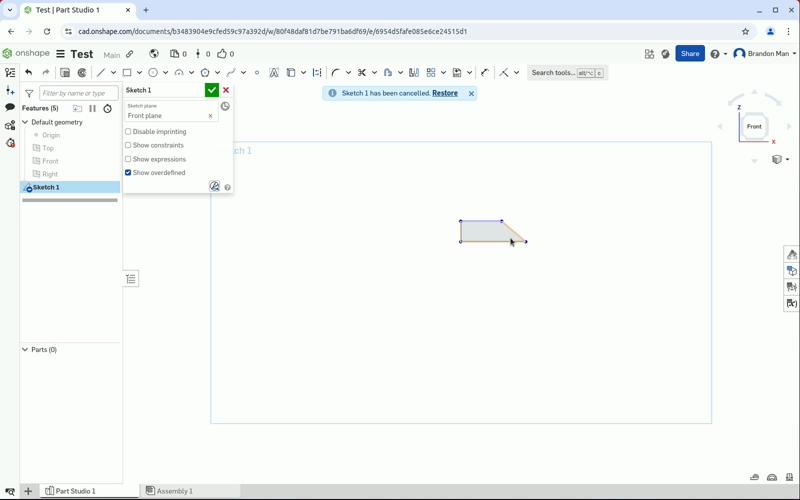
scroll(6)
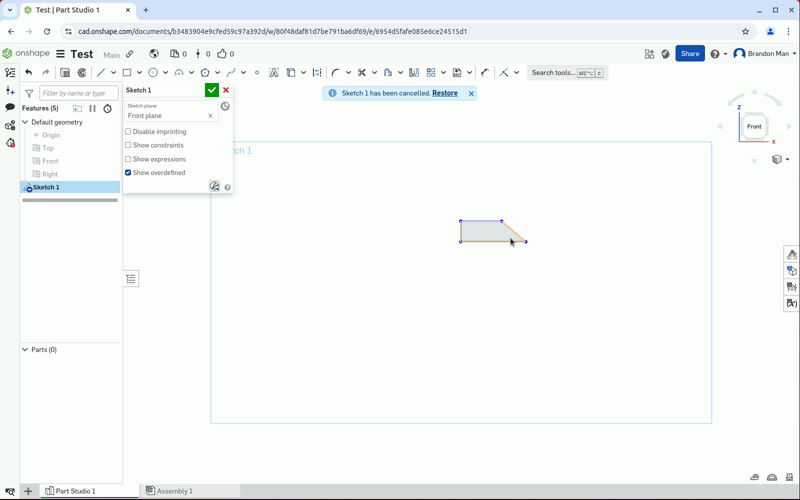
scroll(6)
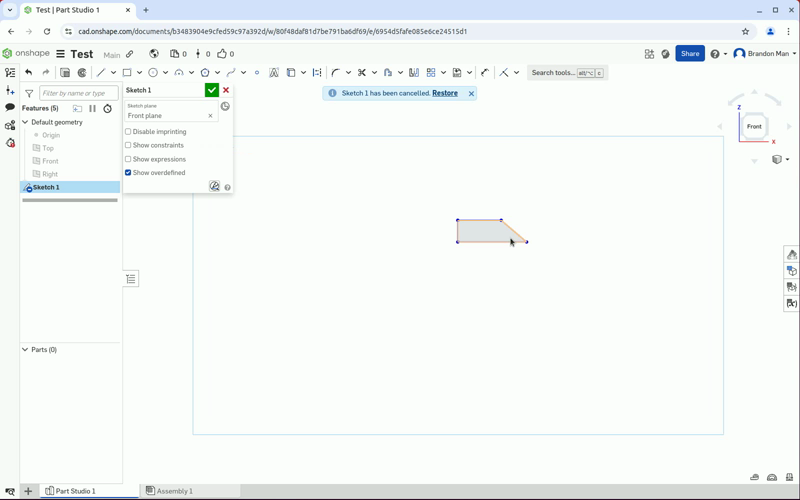
scroll(6)
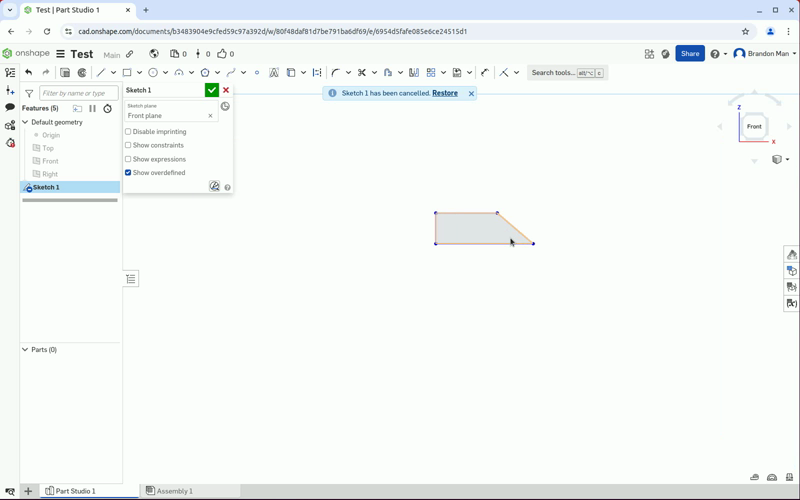
scroll(6)
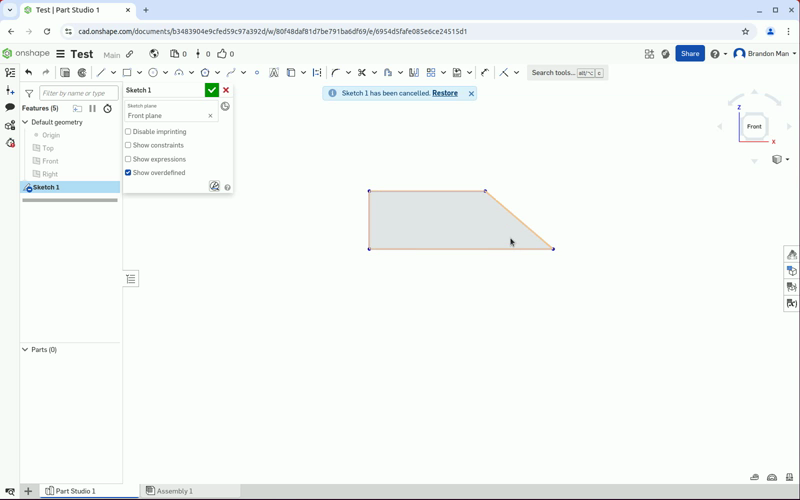
scroll(6)
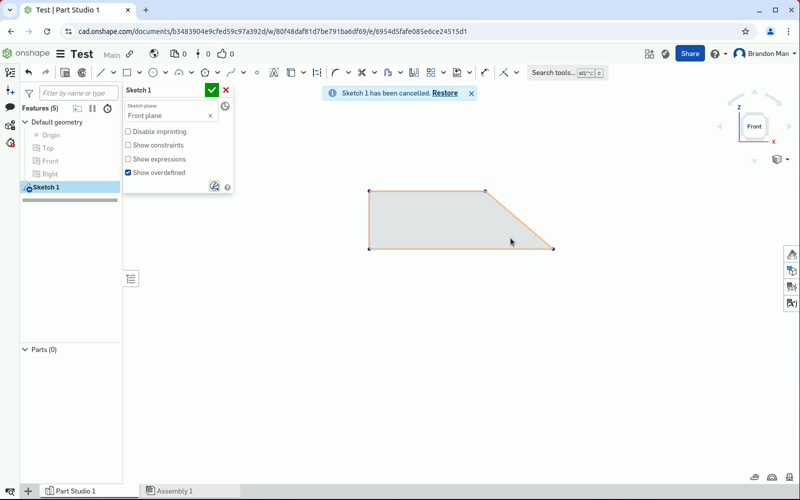
scroll(6)
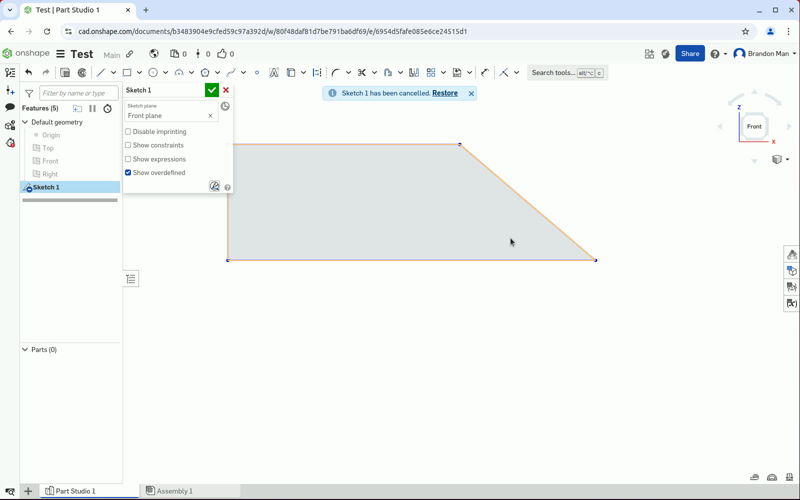
scroll(6)
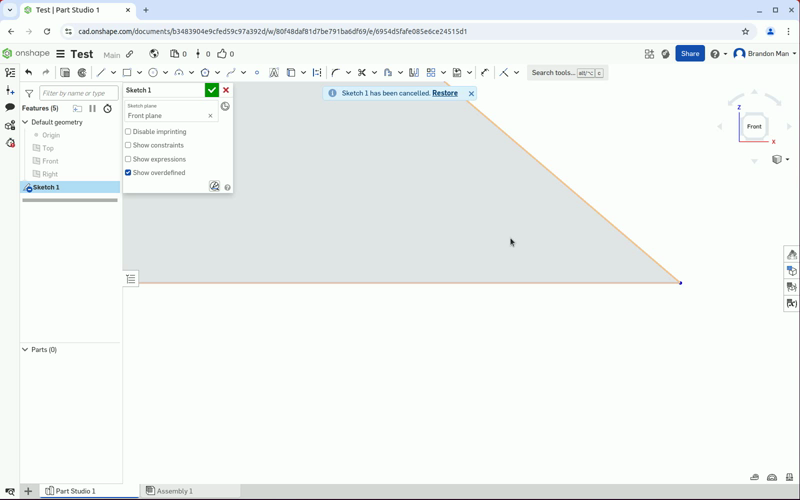
click(510, 237)
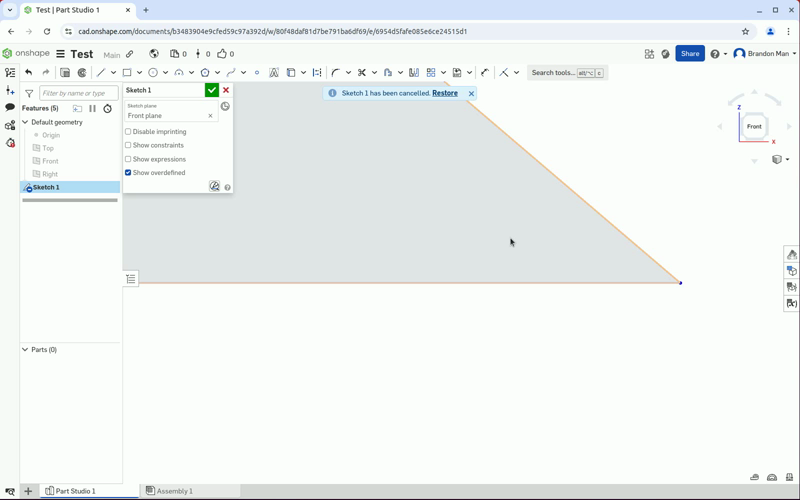
scroll(-6)
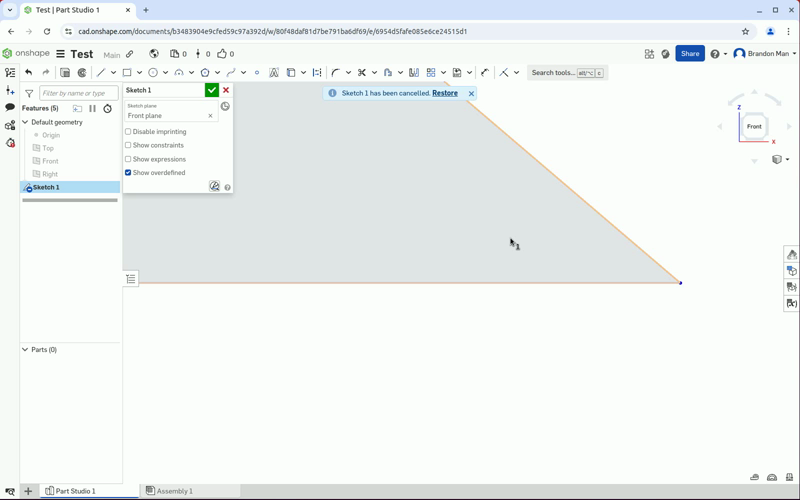
scroll(-6)
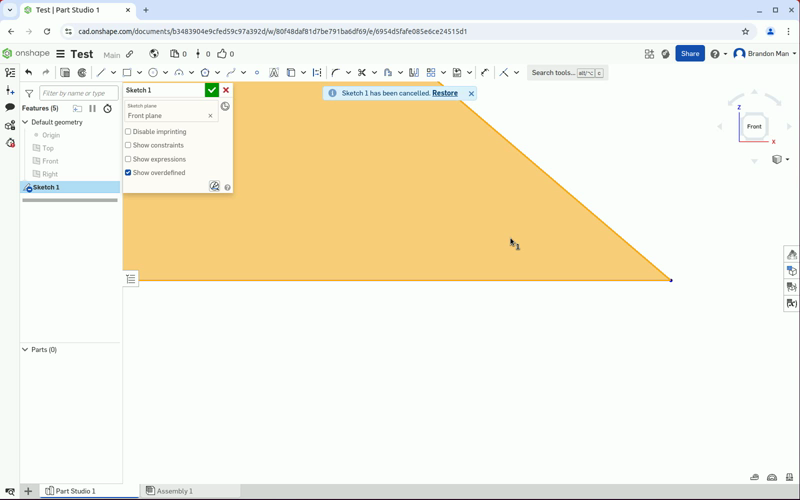
scroll(-6)
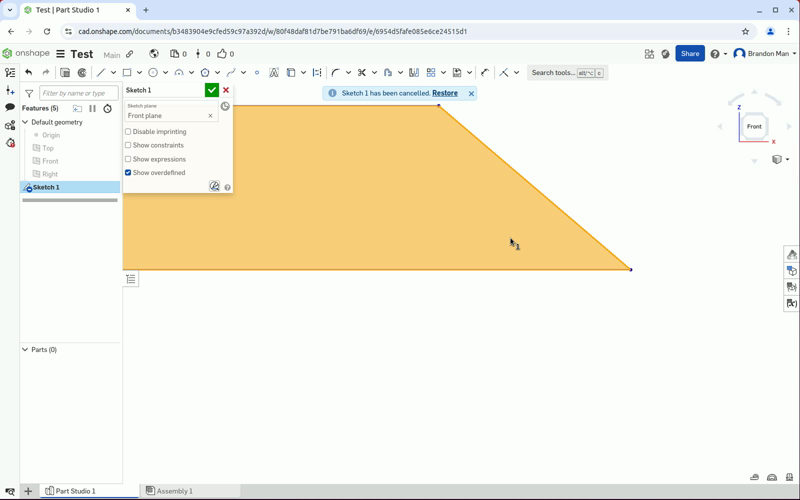
scroll(-6)
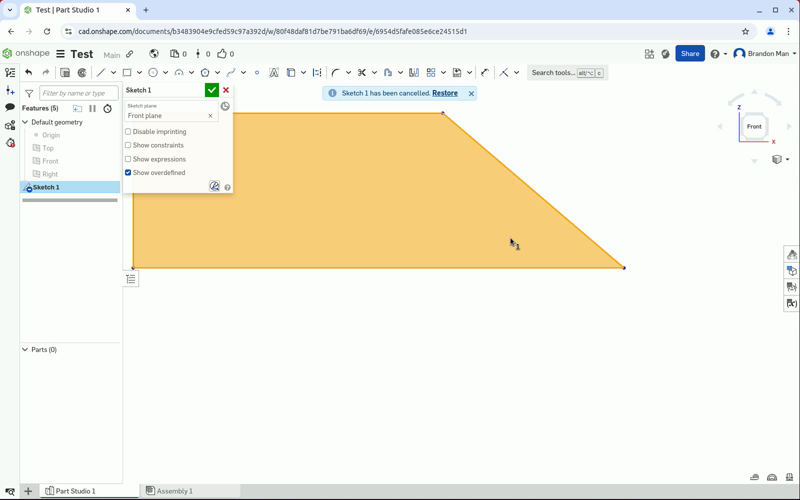
scroll(-6)
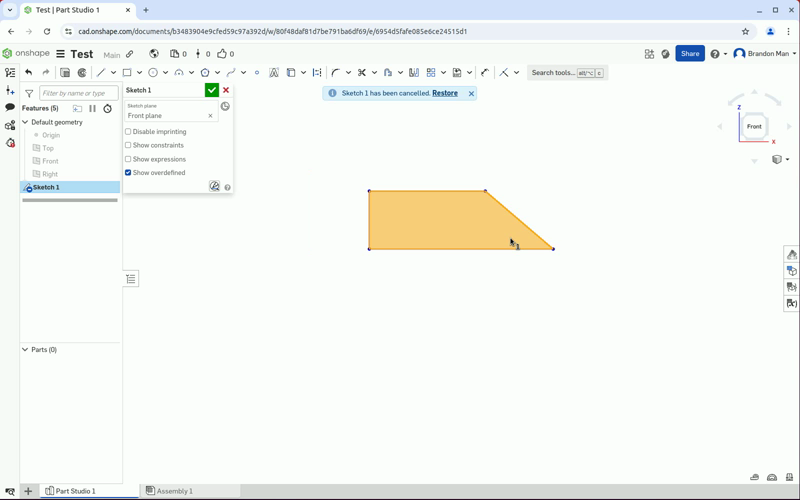
scroll(-6)
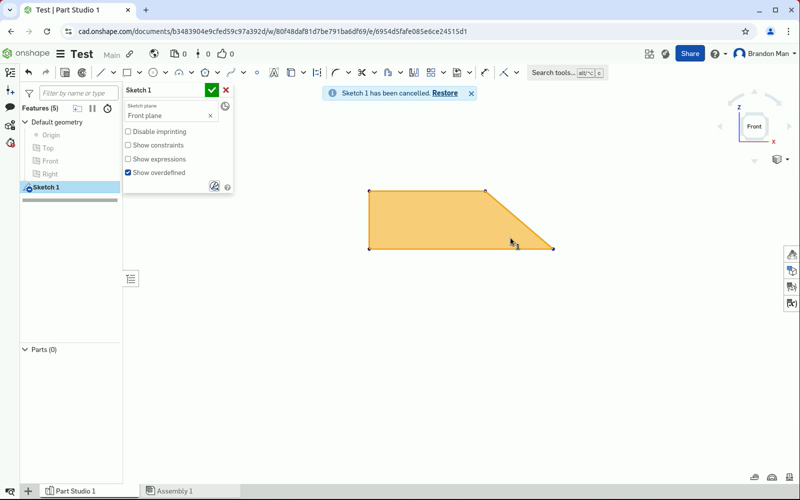
scroll(-6)
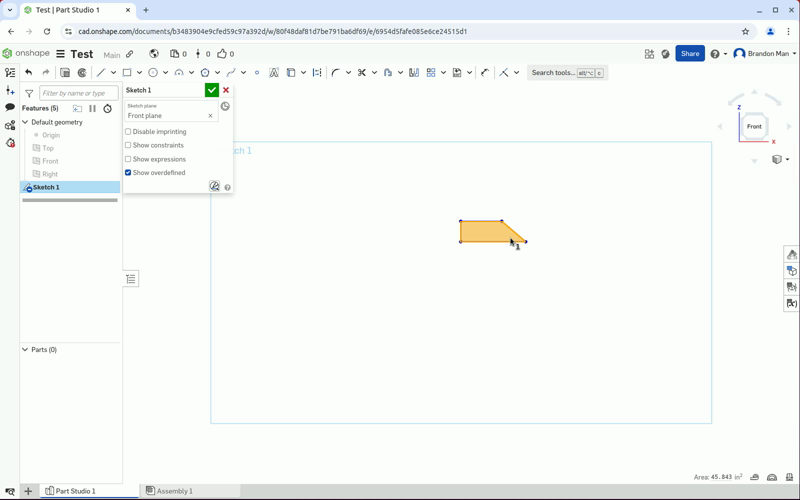
mouse_move(73, 352)
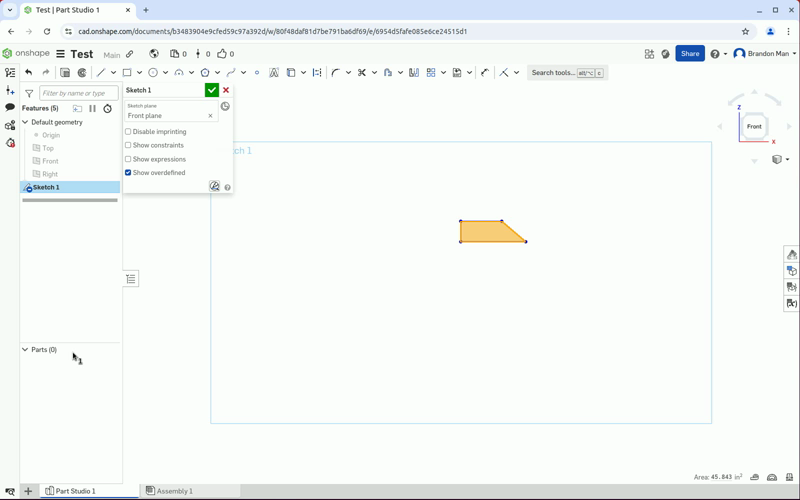
key(shift+y)
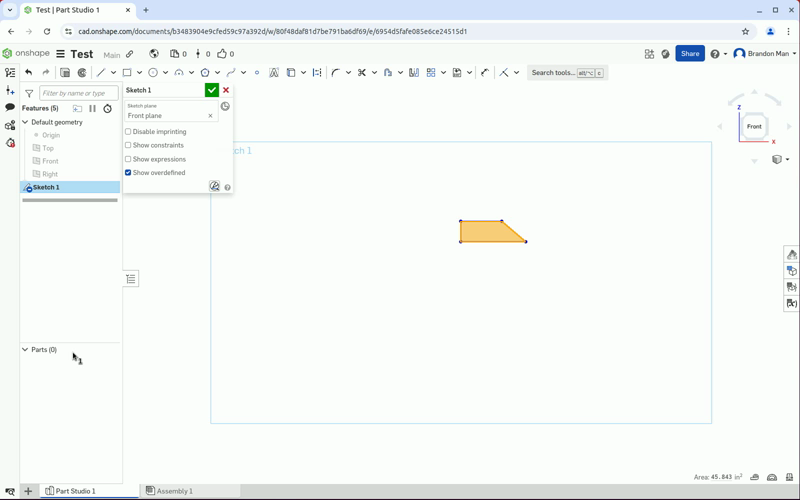
key(shift+e)
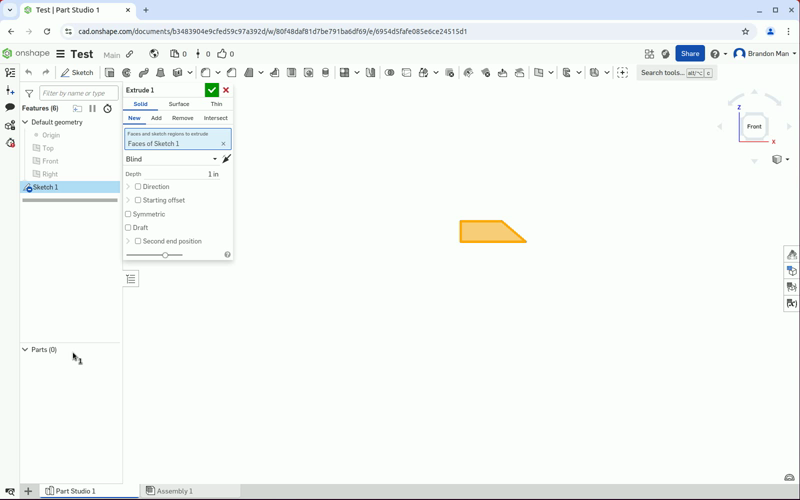
mouse_move(143, 106)
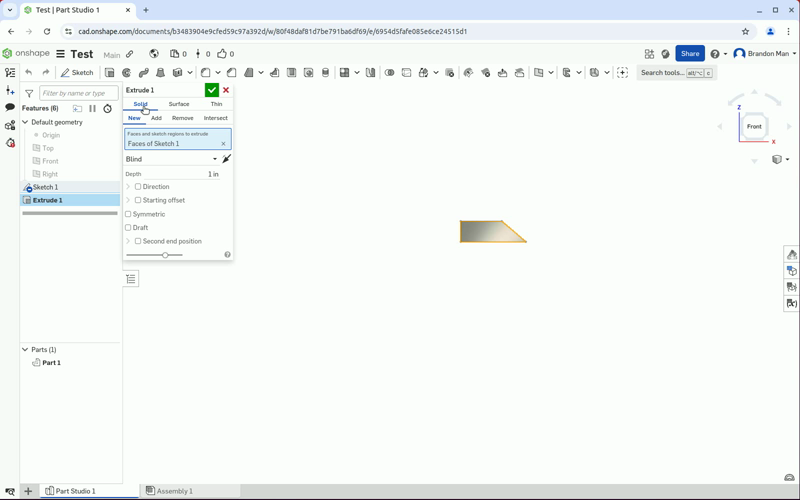
click(143, 106)
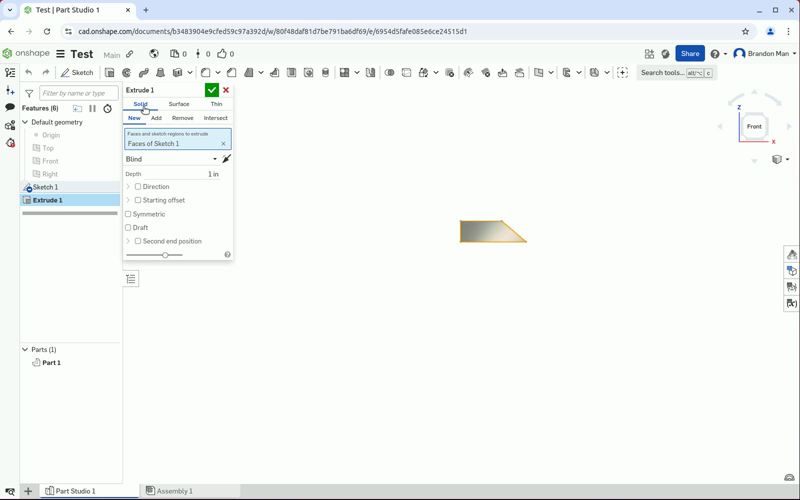
mouse_move(137, 120)
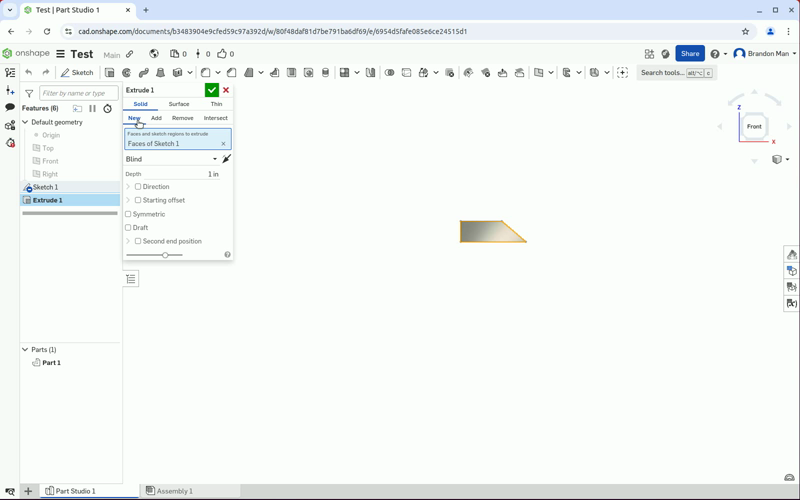
click(137, 120)
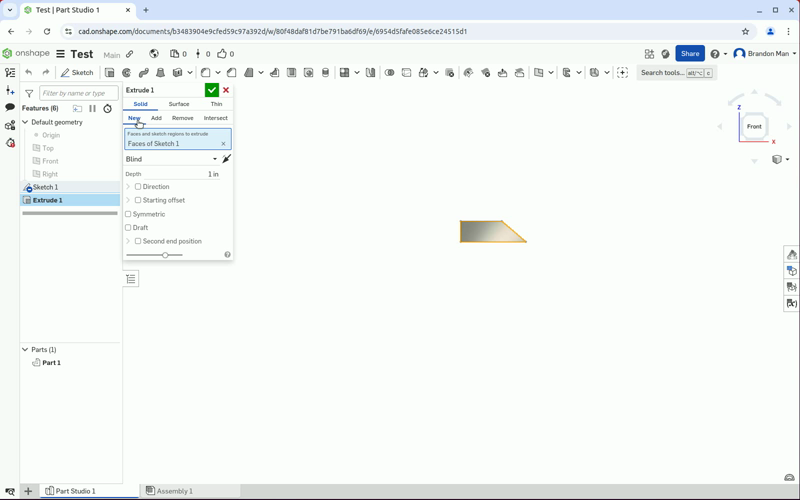
key(tab, 4)
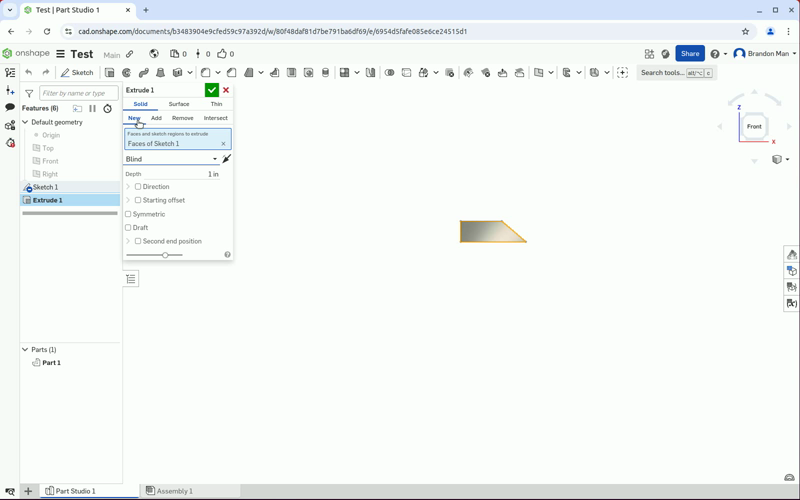
text(4.092)
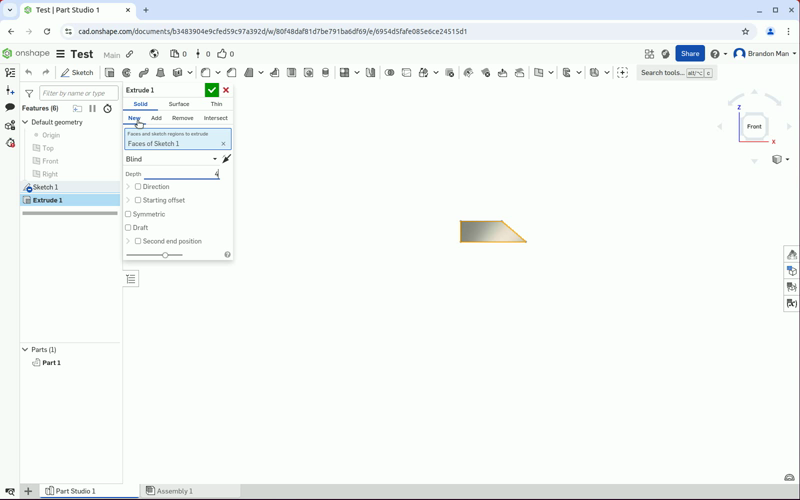
key(enter)
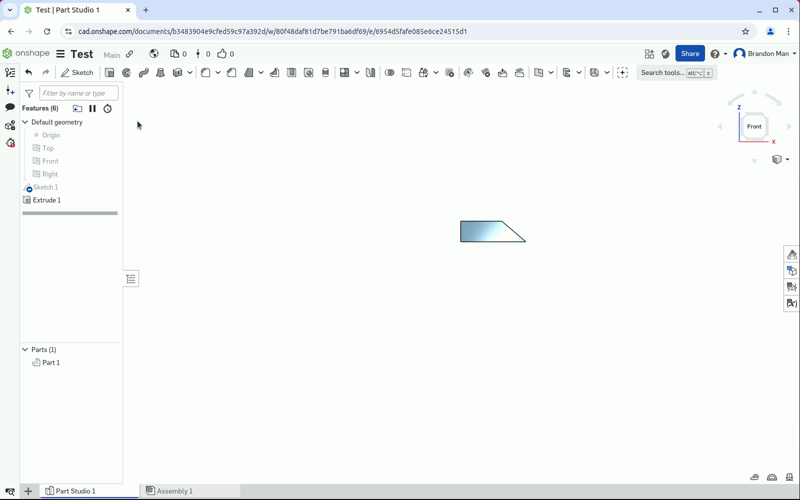
key(shift+h)
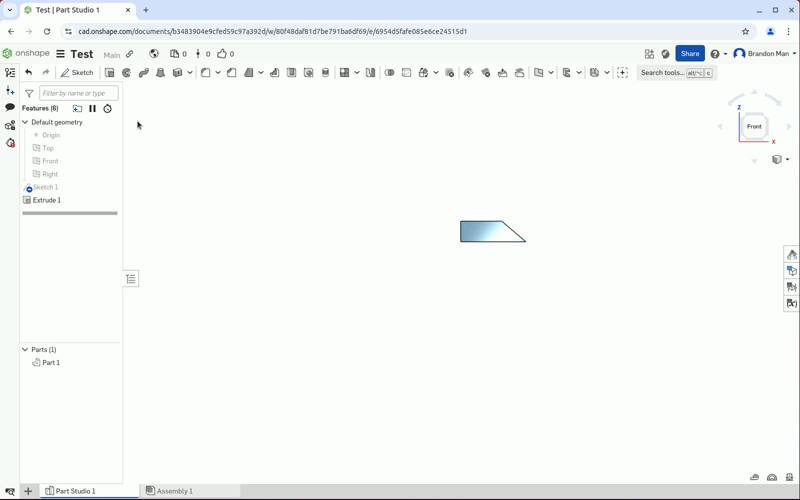
key(shift+h)
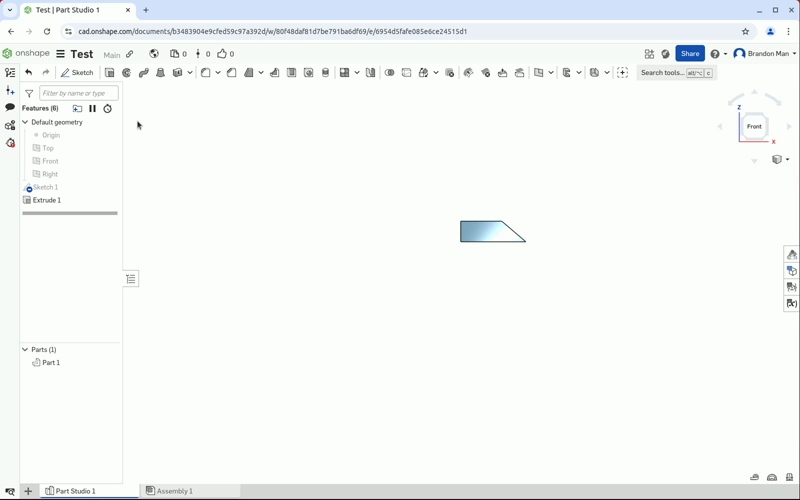
mouse_move(73, 189)
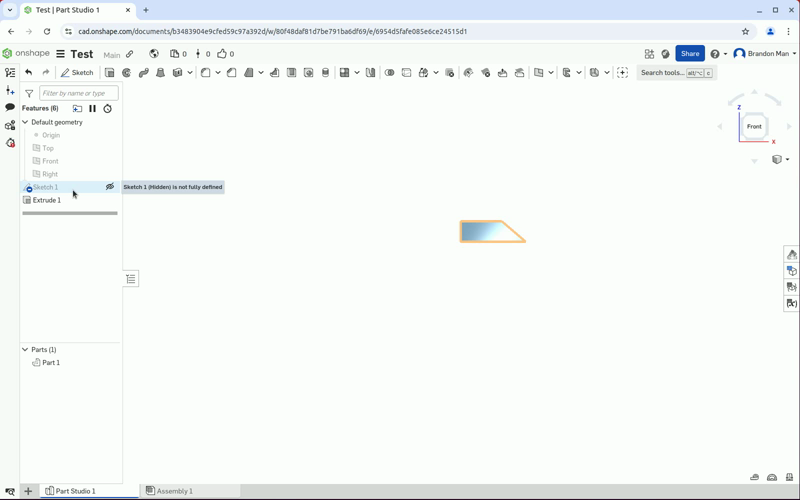
click(73, 189)
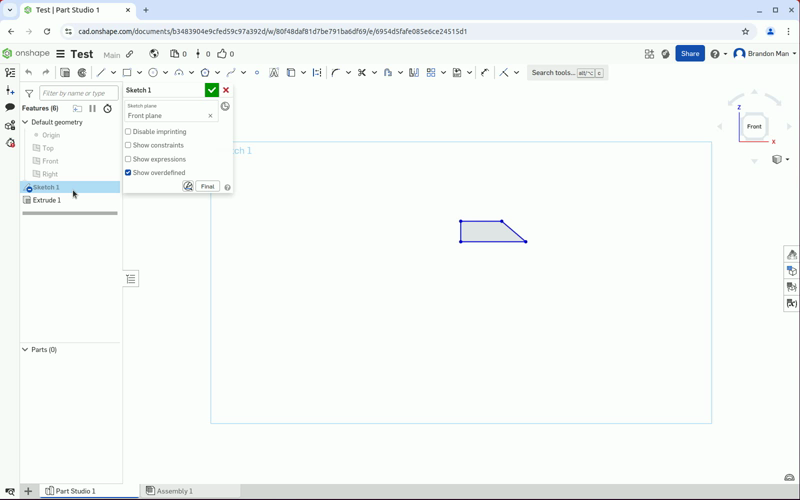
mouse_move(229, 92)
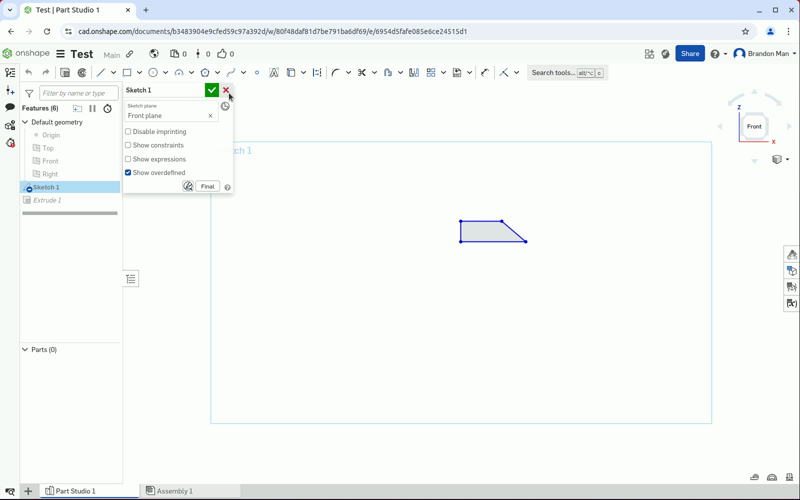
click(229, 92)
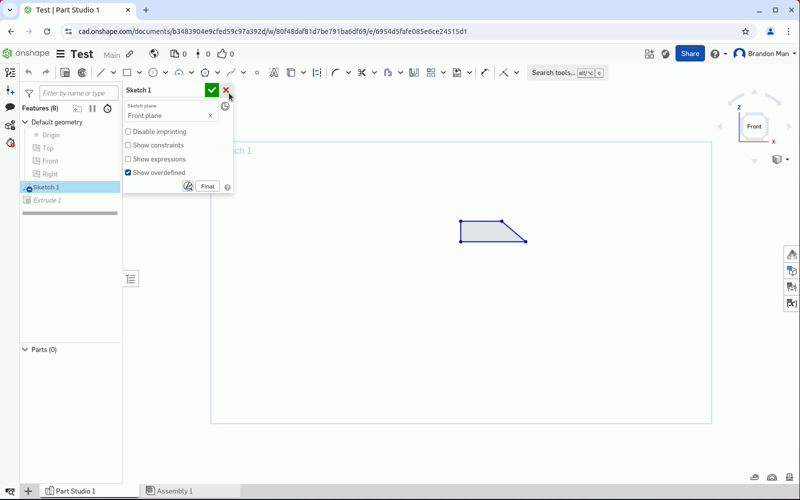
key(shift+s)
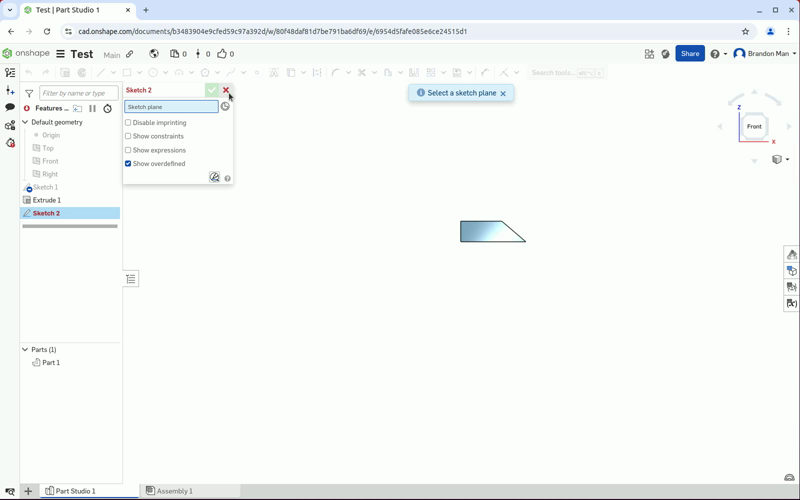
mouse_move(73, 163)
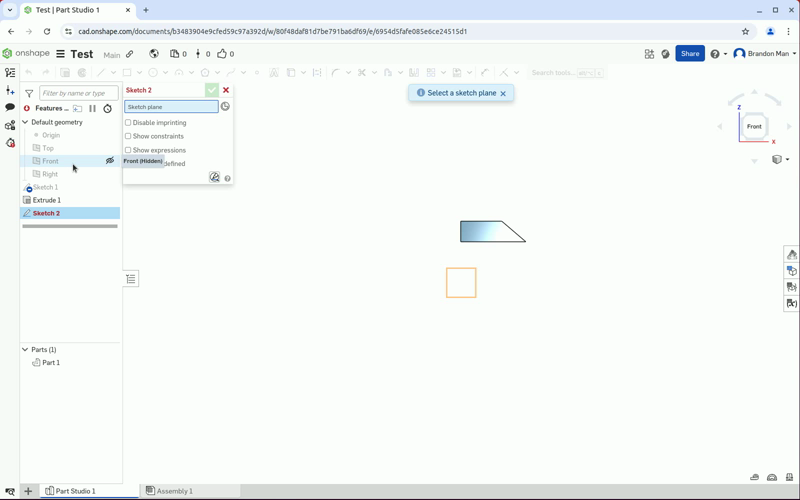
click(73, 163)
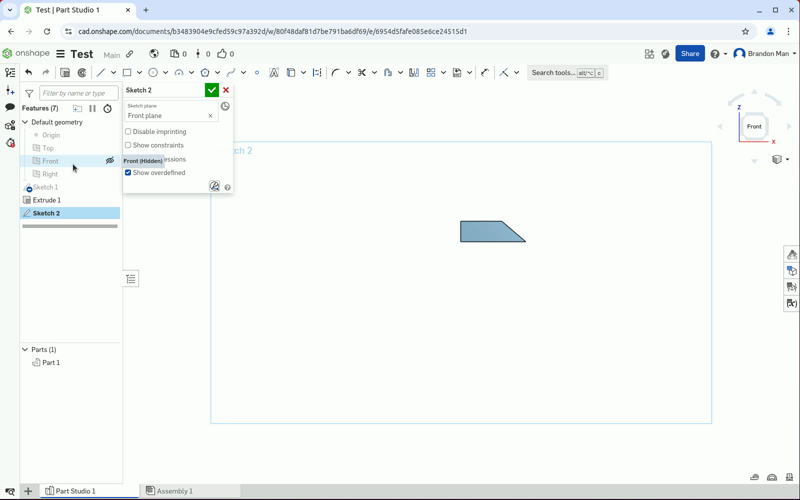
mouse_move(73, 352)
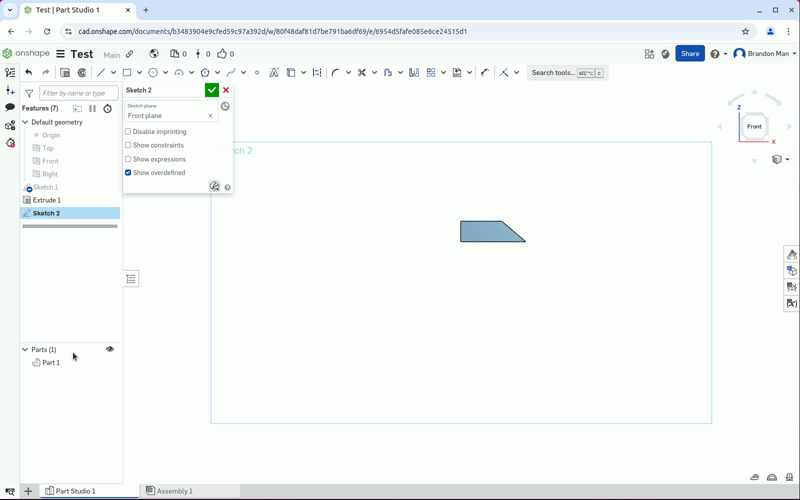
key(y)
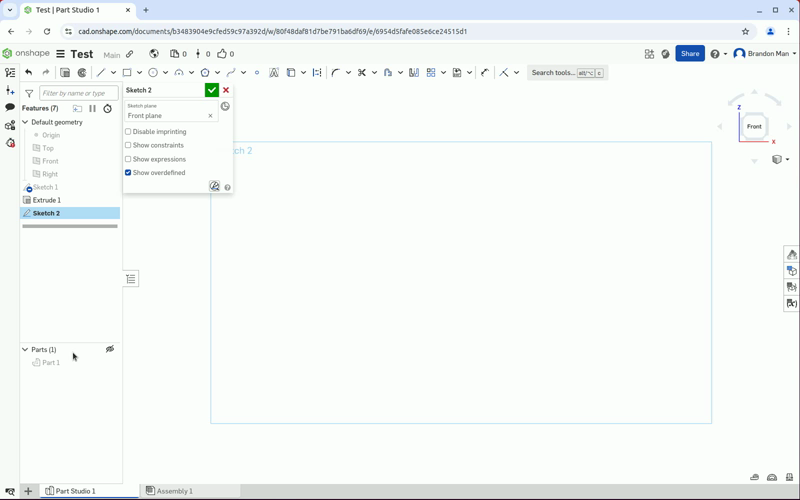
key(l)
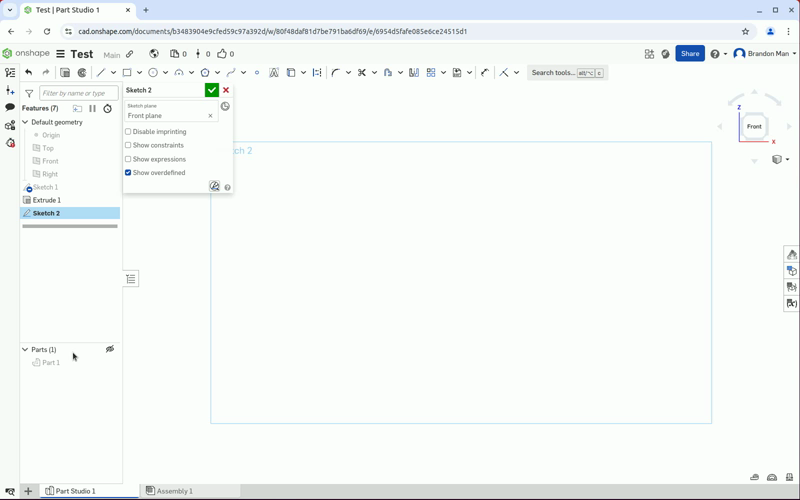
key_down(shift)
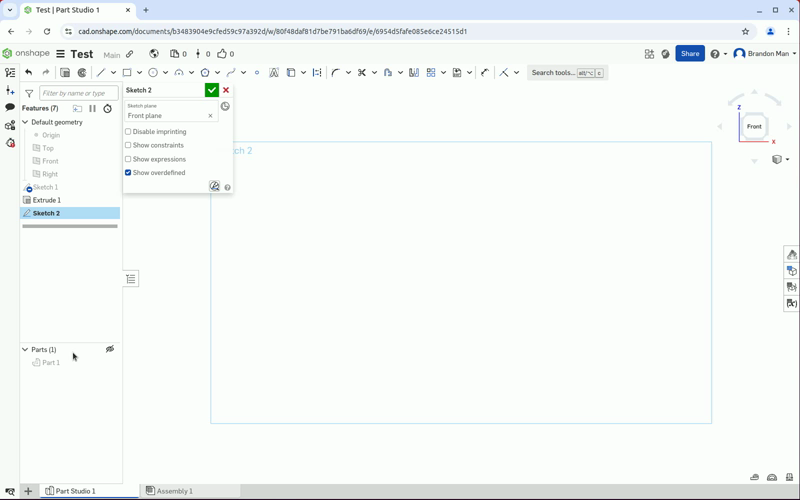
mouse_move(460, 262)
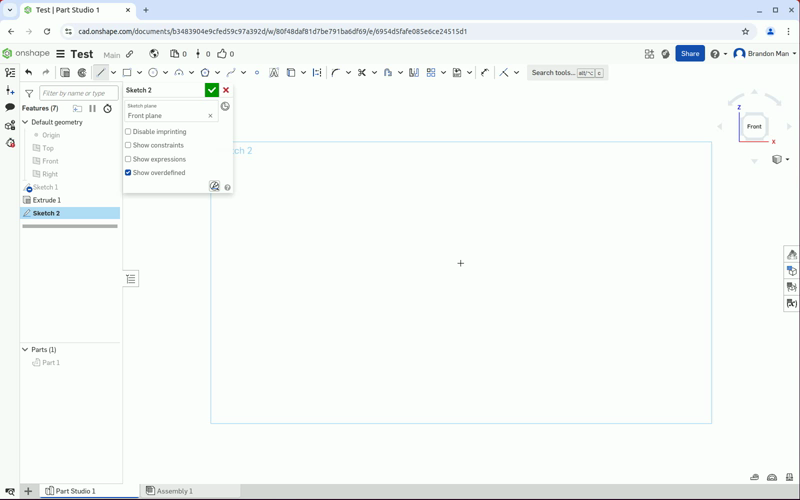
click(460, 262)
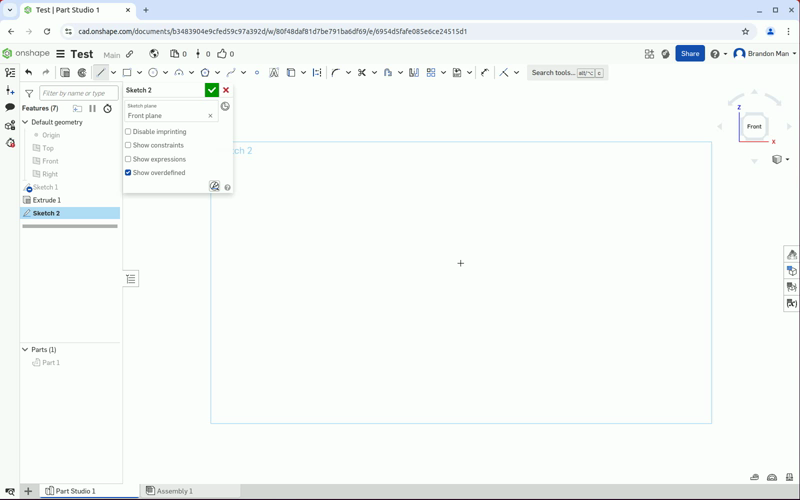
key_up(shift)
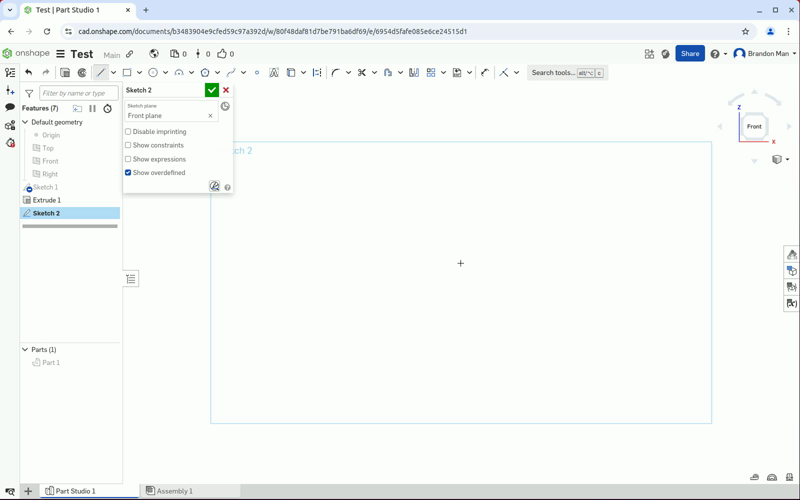
key_down(shift)
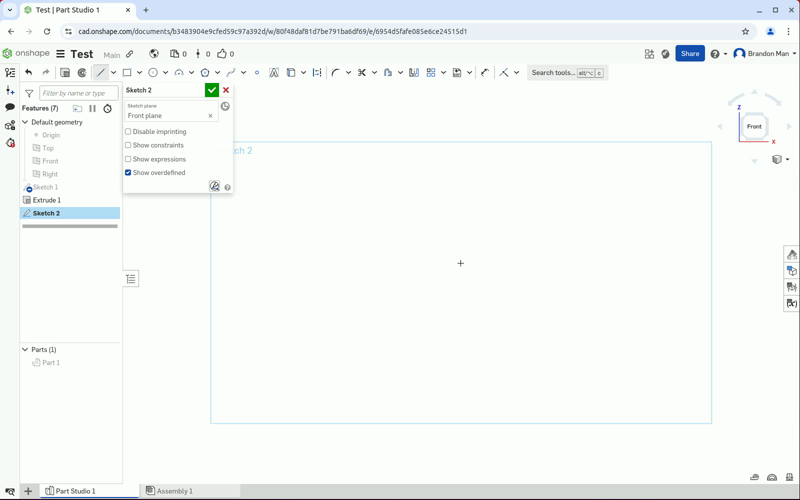
mouse_move(550, 263)
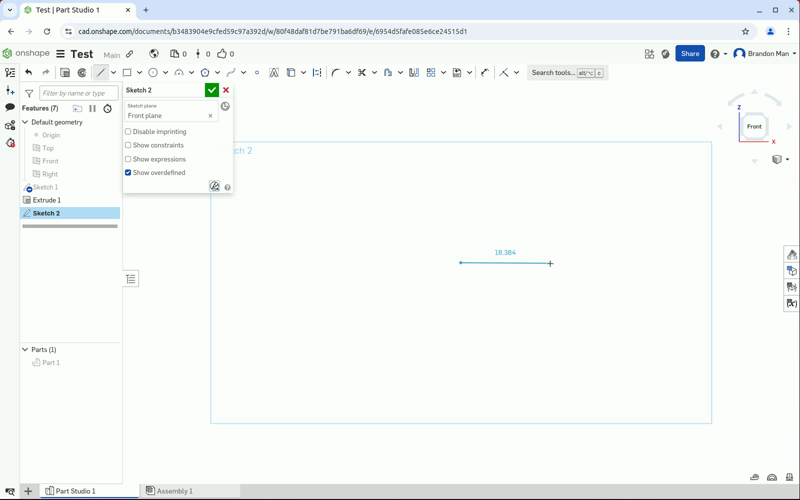
click(550, 263)
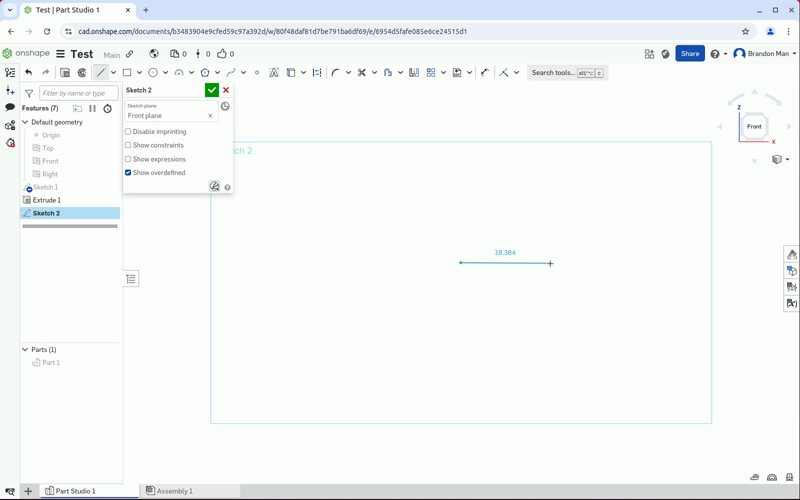
key_up(shift)
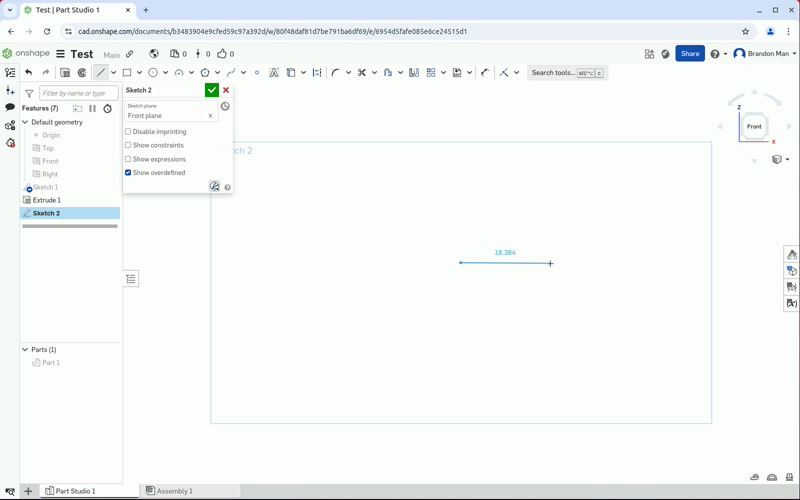
key_down(shift)
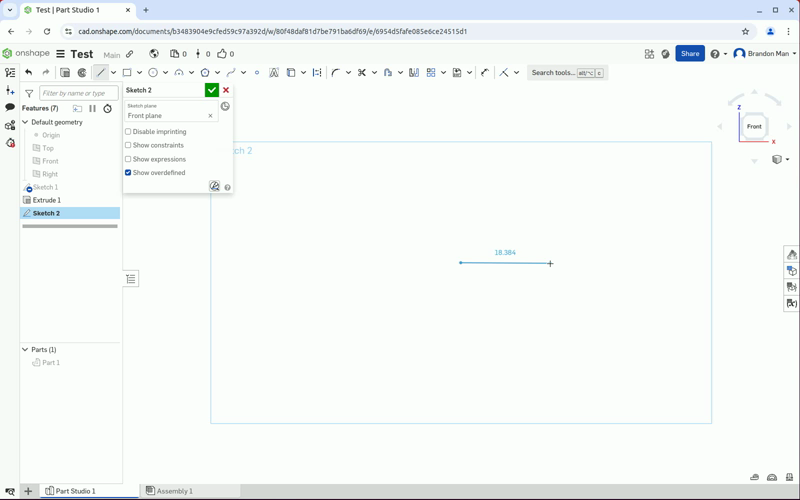
mouse_move(580, 263)
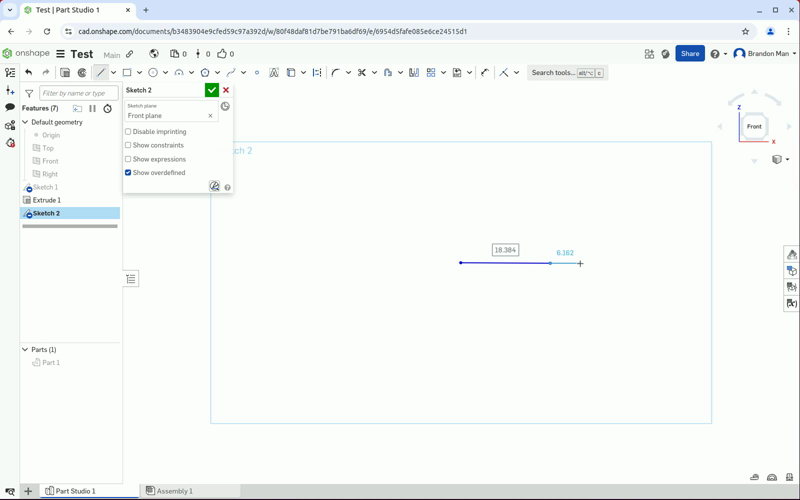
mouse_move(525, 242)
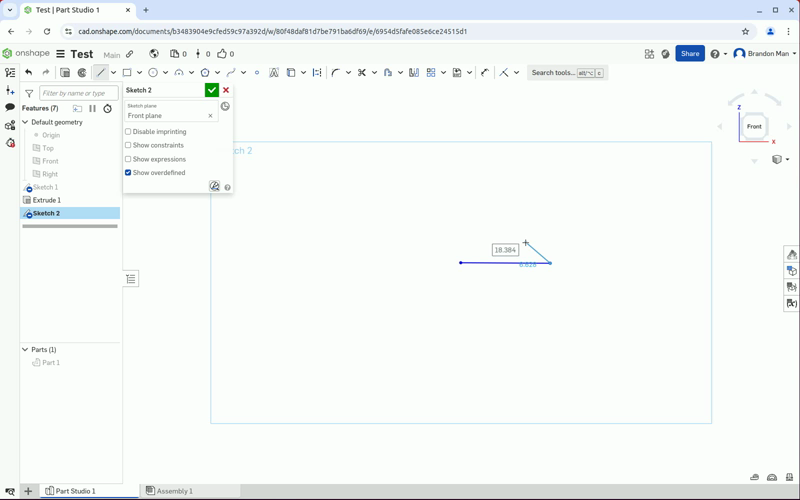
click(525, 242)
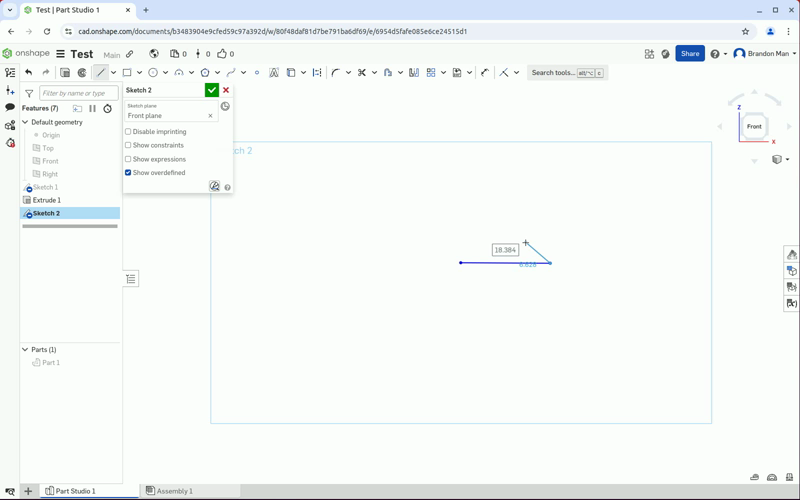
key_up(shift)
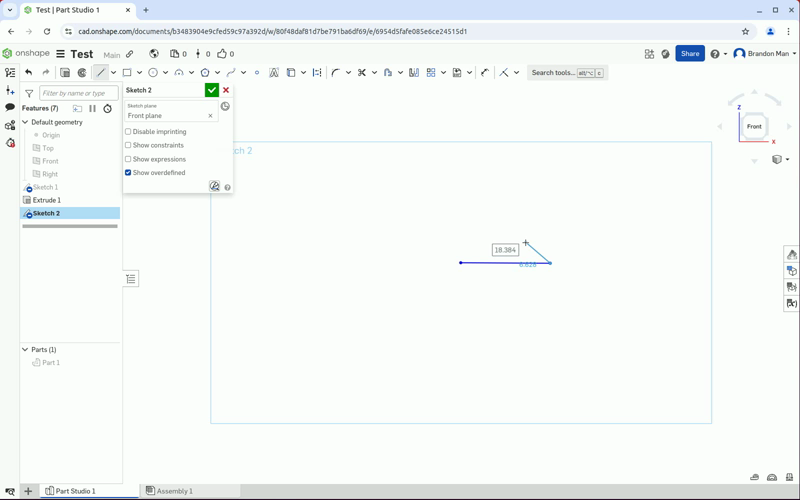
key_down(shift)
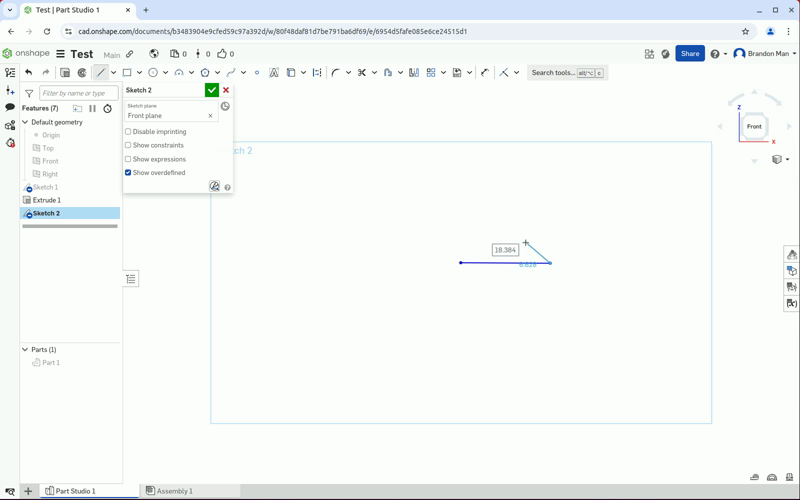
mouse_move(460, 242)
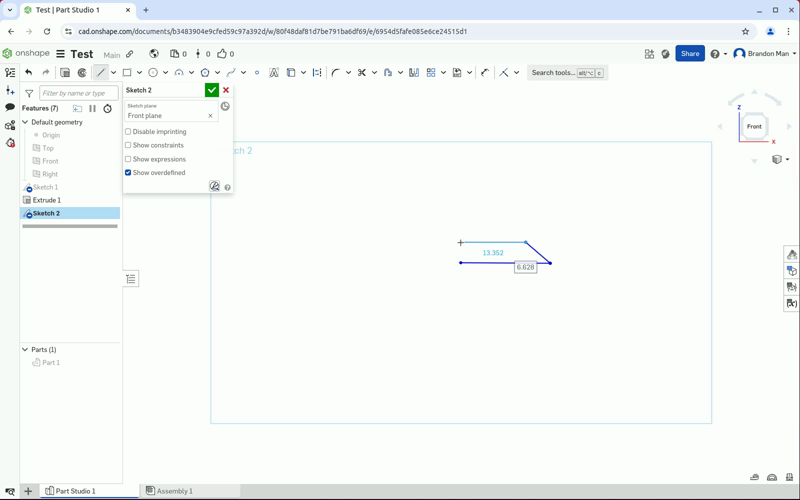
click(460, 242)
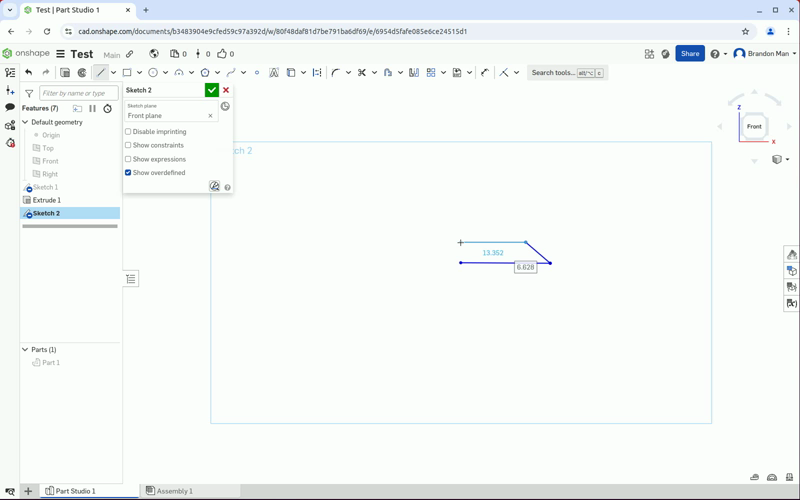
key_up(shift)
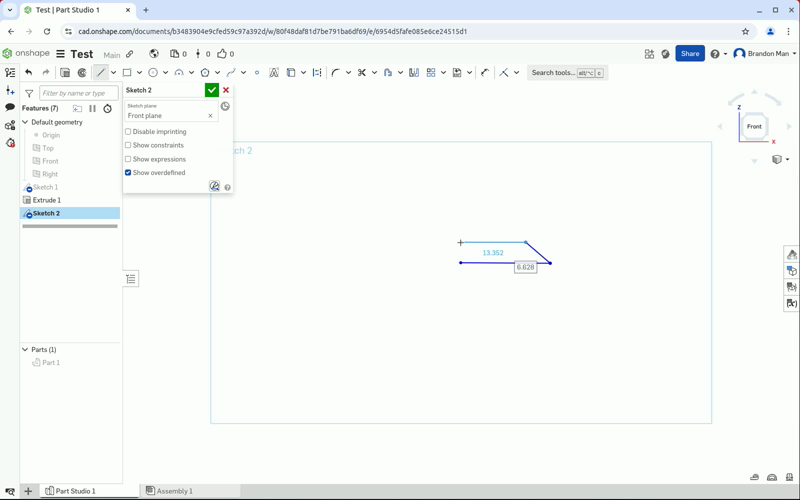
mouse_move(490, 242)
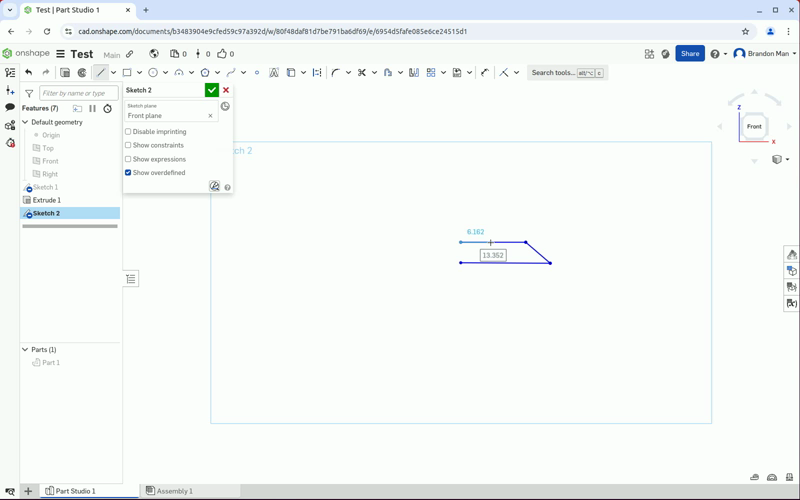
key_down(shift)
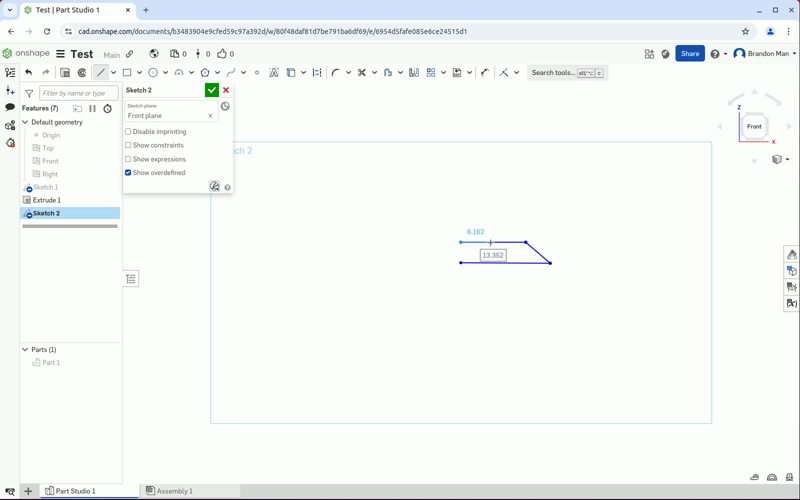
mouse_move(460, 262)
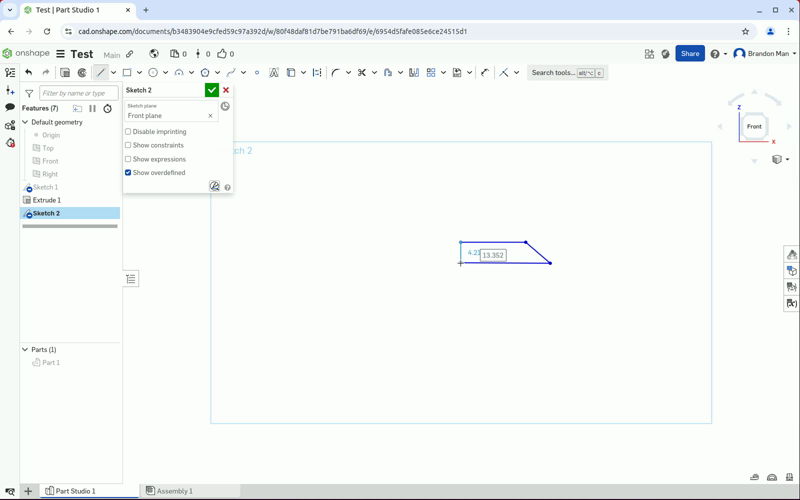
key_up(shift)
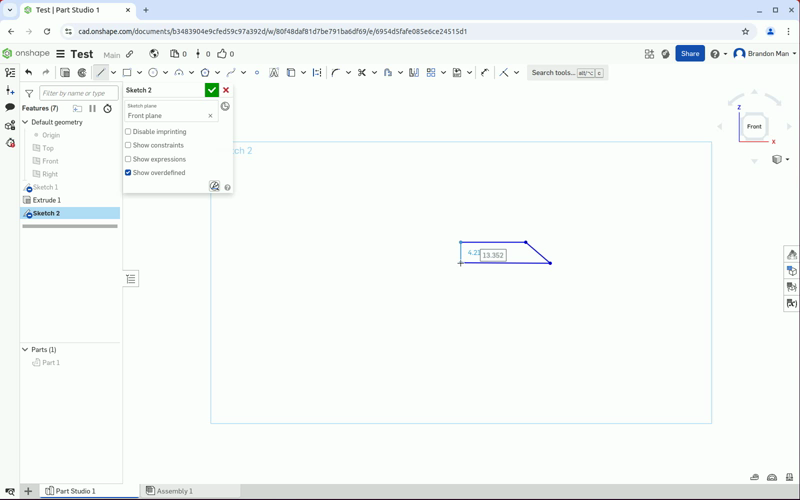
click(460, 262)
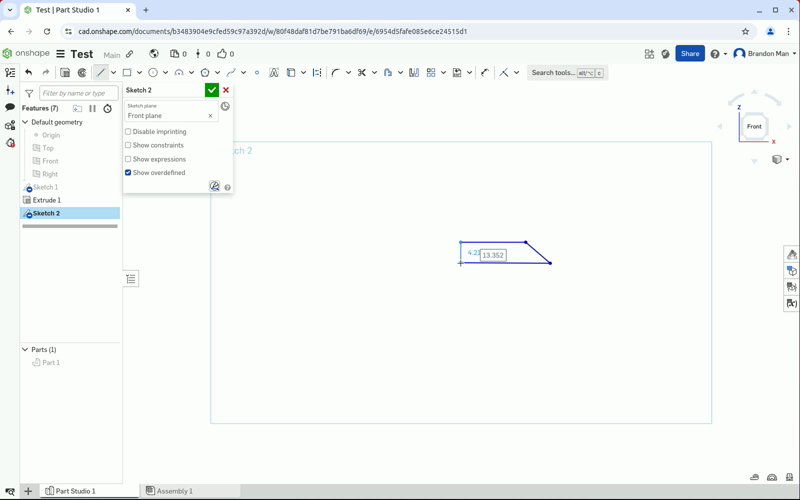
key(esc)
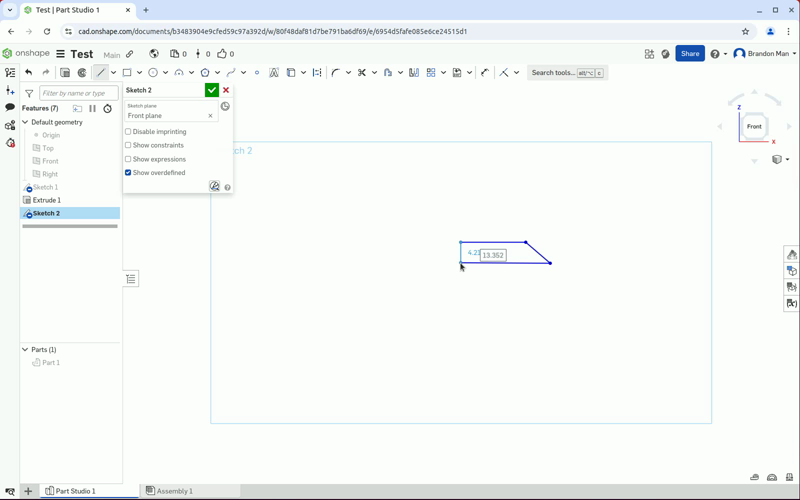
mouse_move(542, 261)
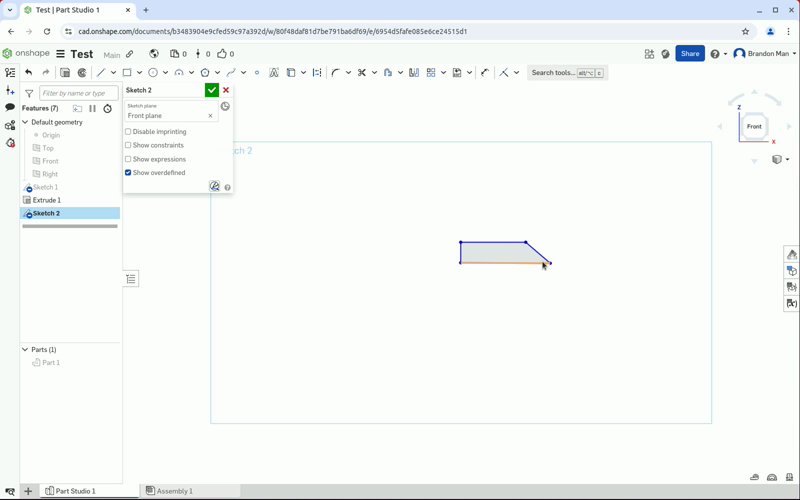
scroll(6)
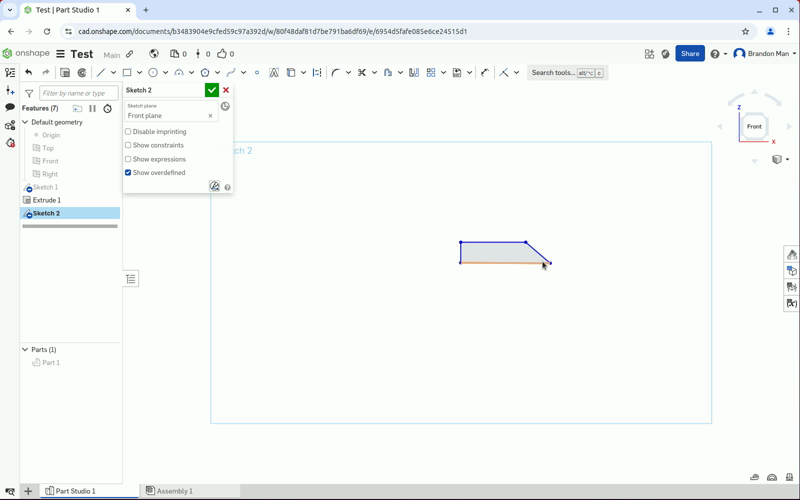
scroll(6)
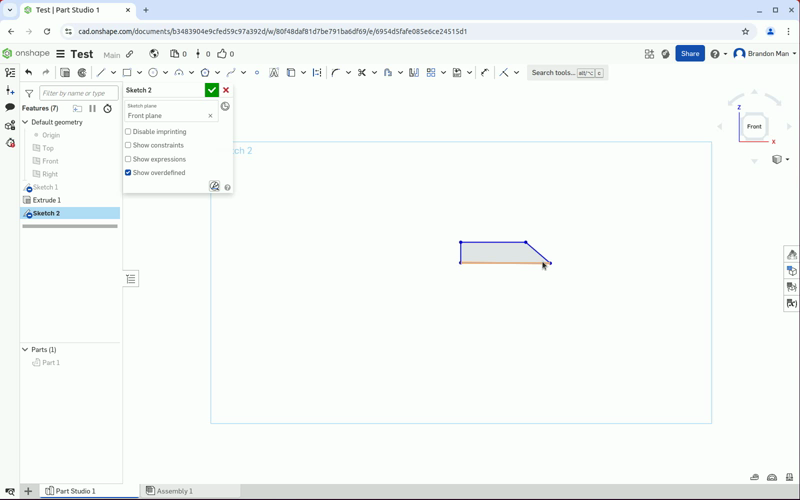
scroll(6)
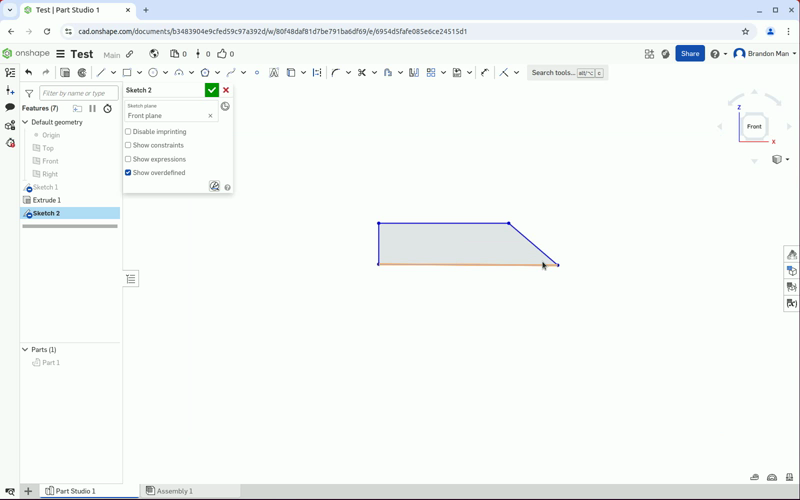
scroll(6)
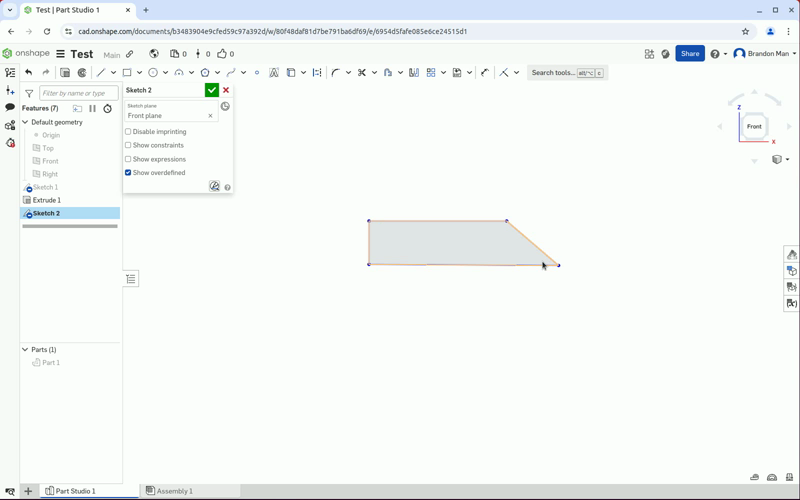
scroll(6)
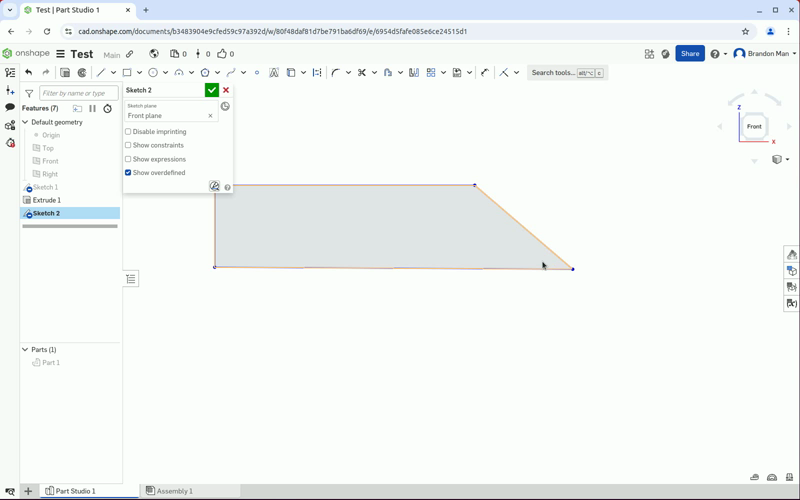
scroll(6)
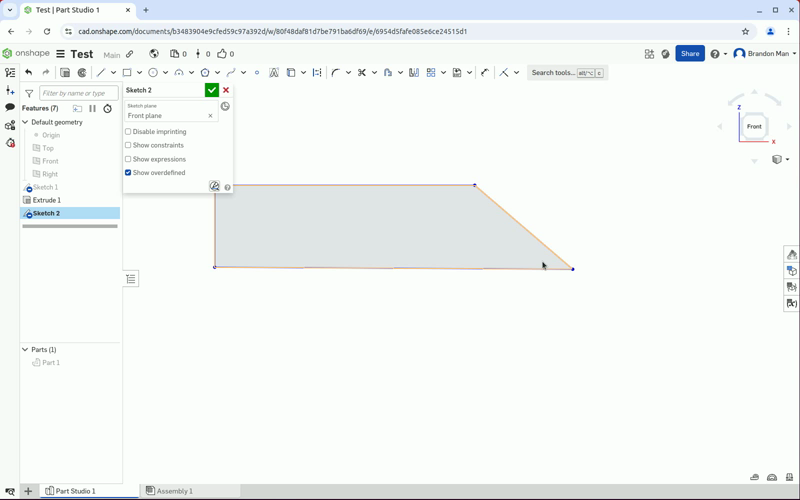
scroll(6)
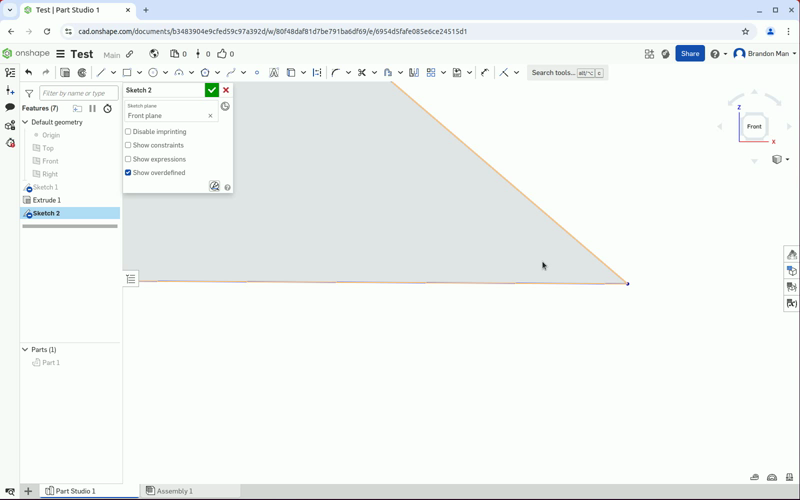
click(542, 261)
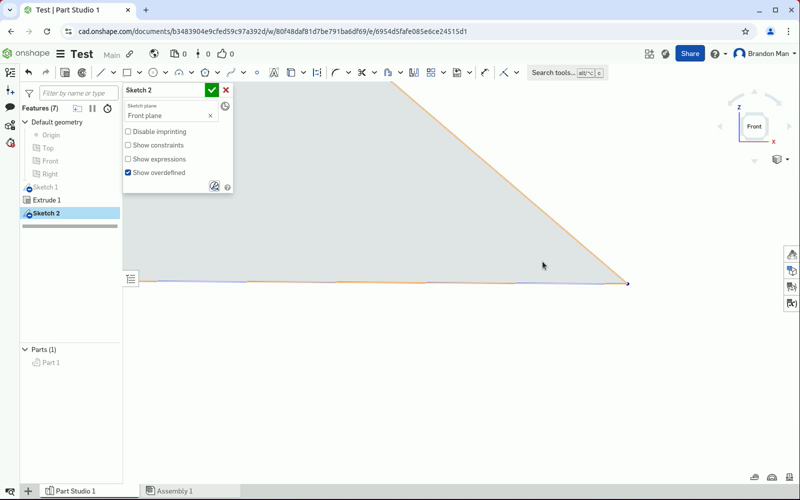
scroll(-6)
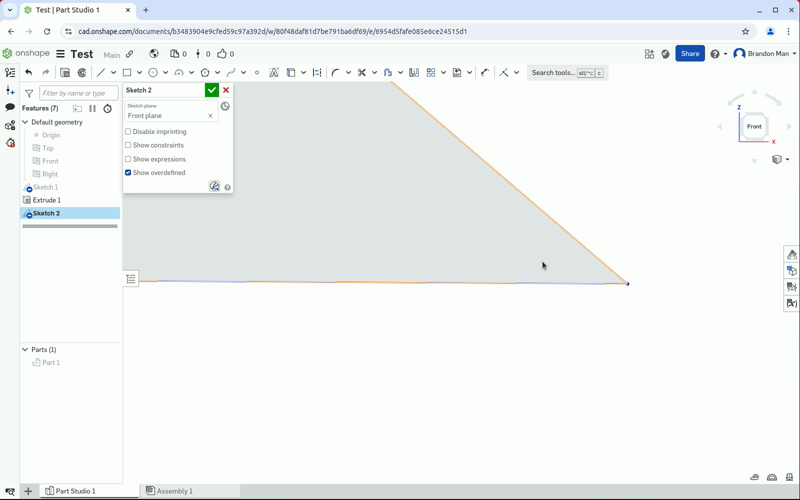
scroll(-6)
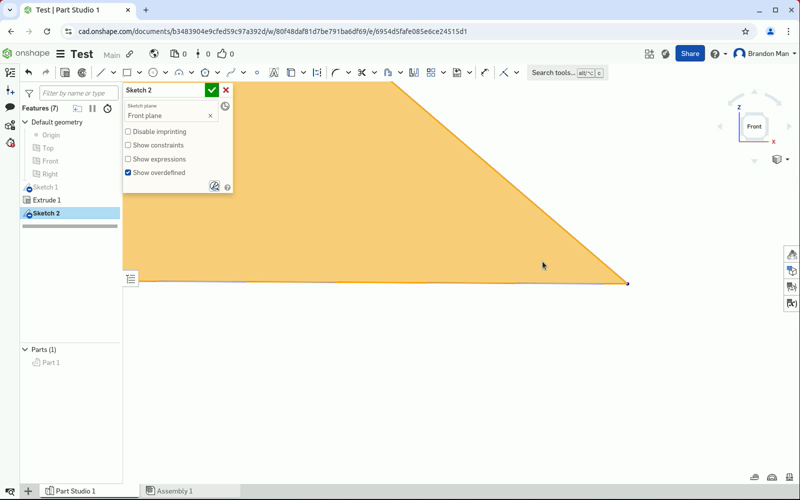
scroll(-6)
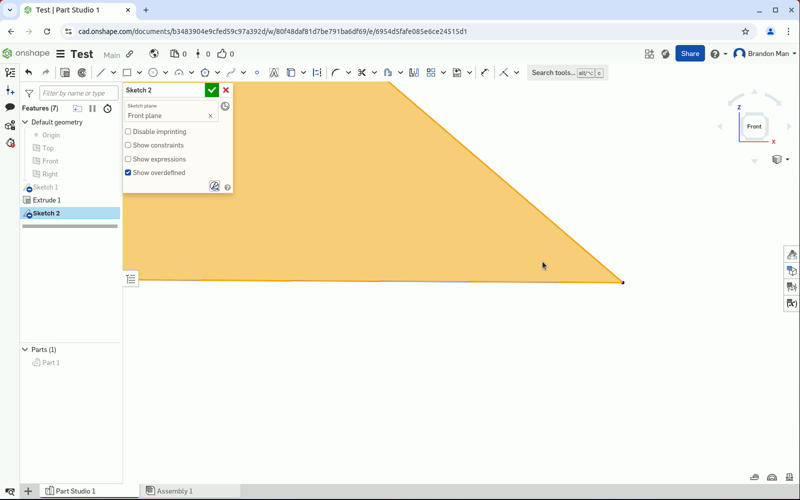
scroll(-6)
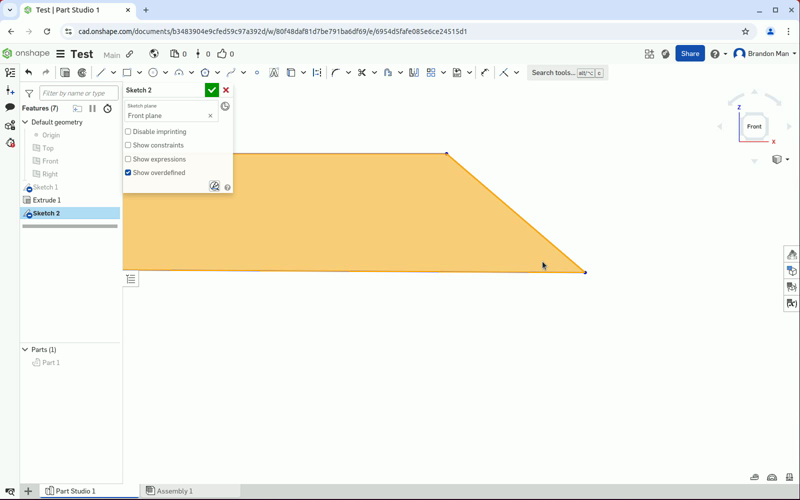
scroll(-6)
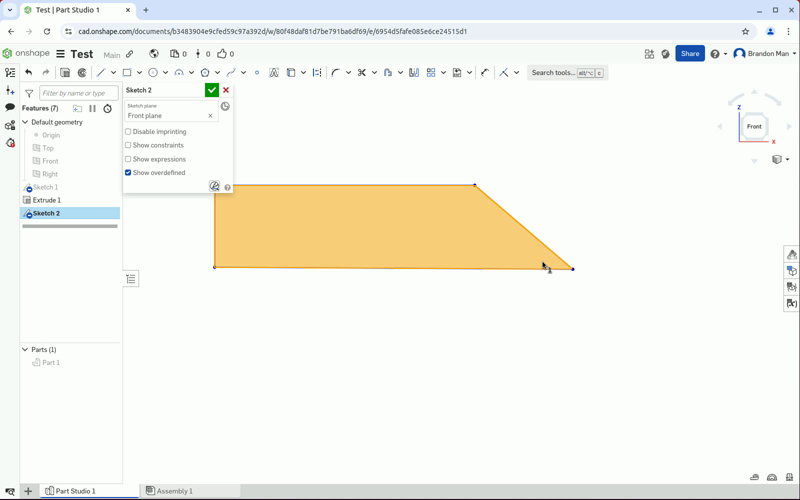
scroll(-6)
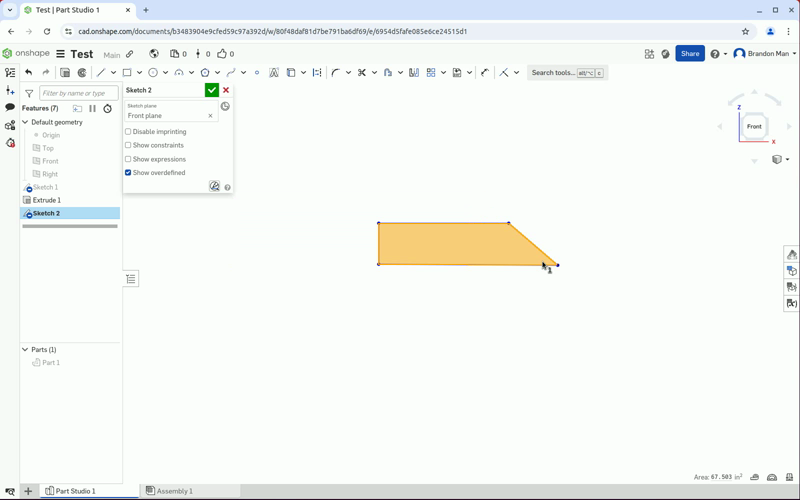
scroll(-6)
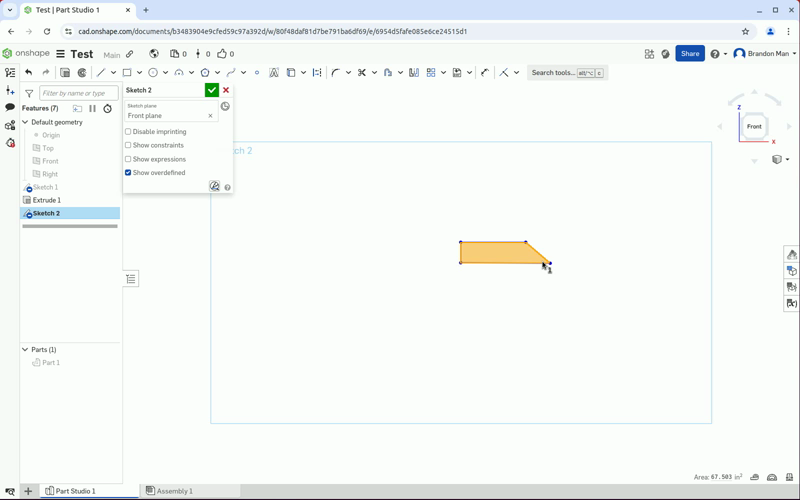
mouse_move(73, 352)
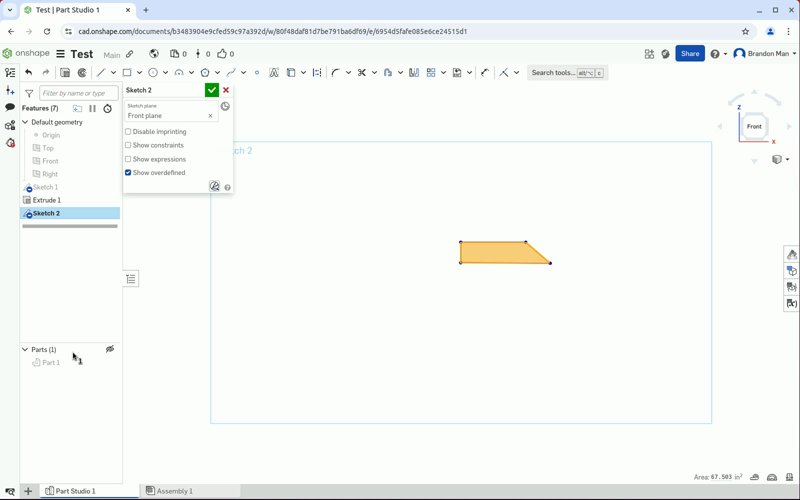
key(shift+y)
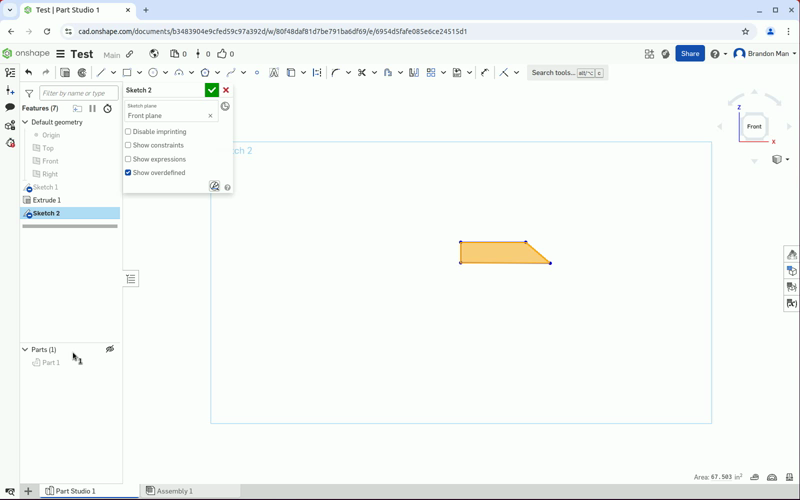
key(shift+e)
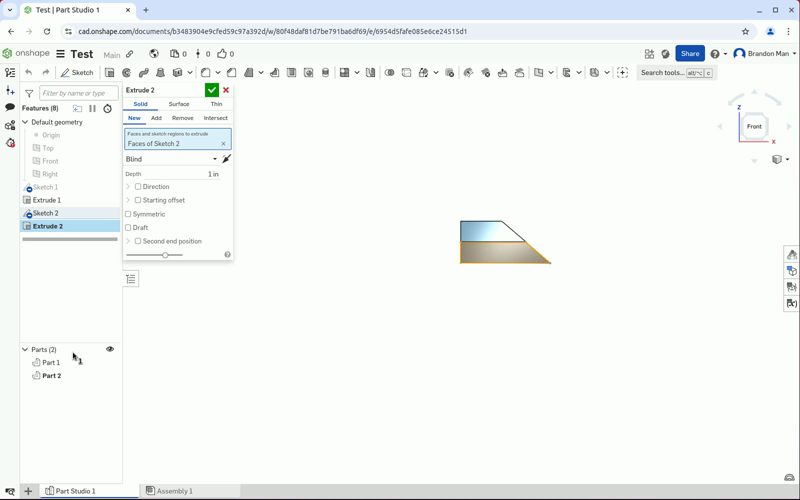
mouse_move(143, 106)
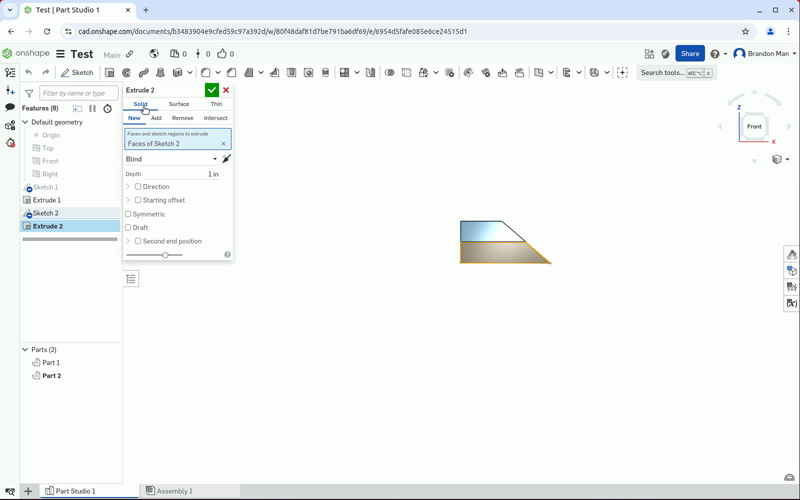
click(143, 106)
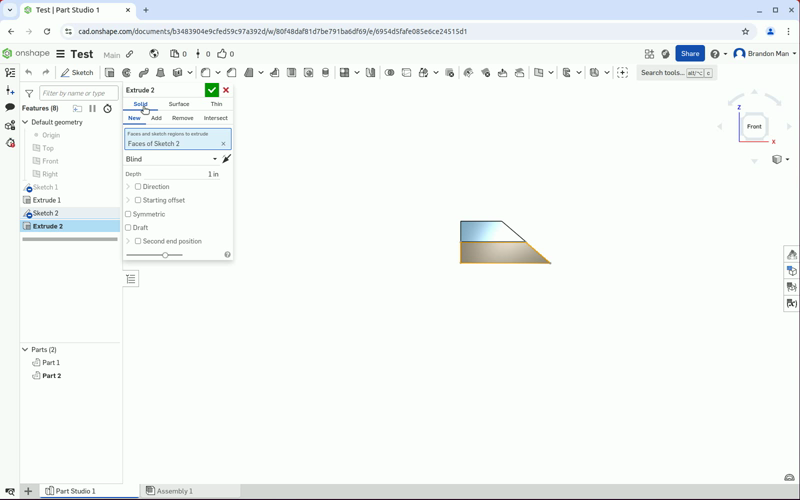
mouse_move(137, 120)
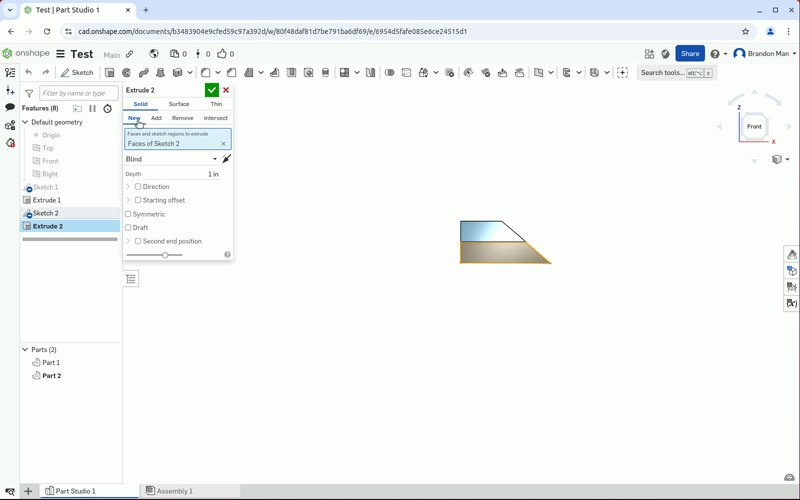
click(137, 120)
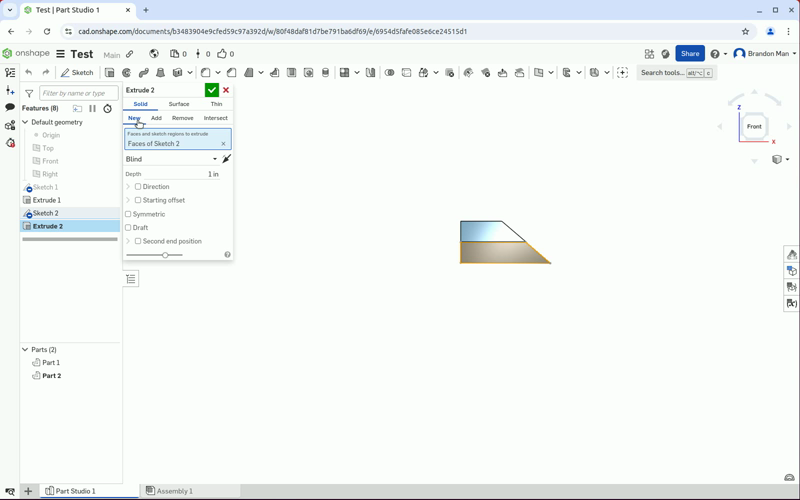
key(tab, 4)
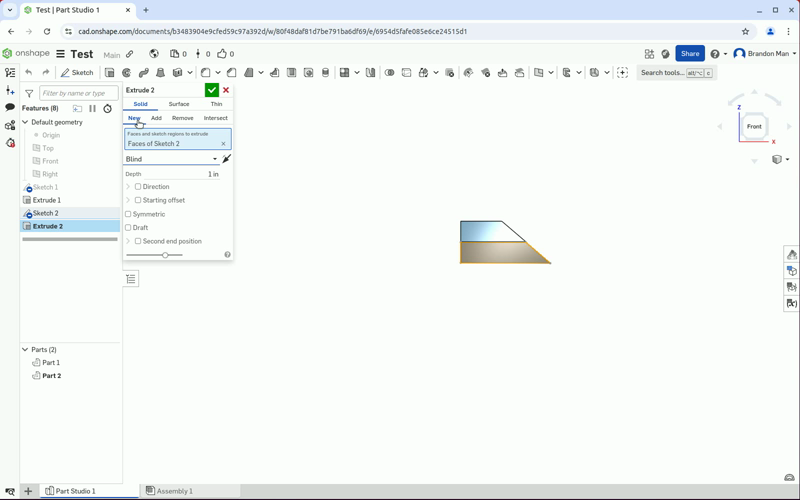
text(8.425)
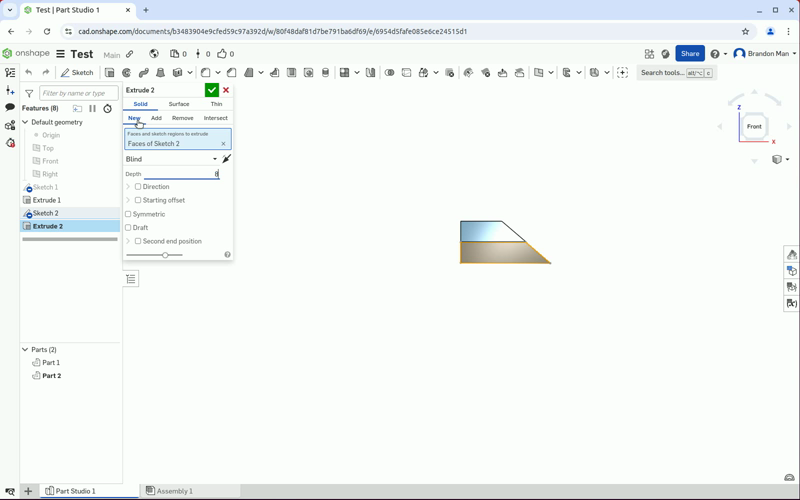
key(enter)
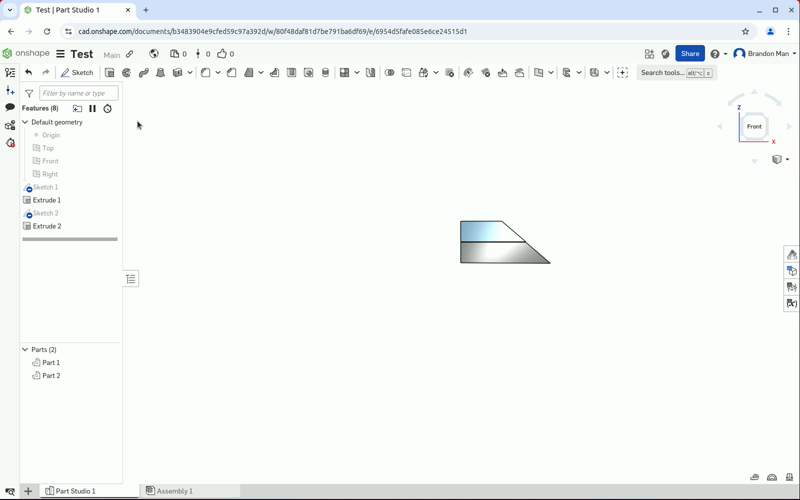
key(shift+h)
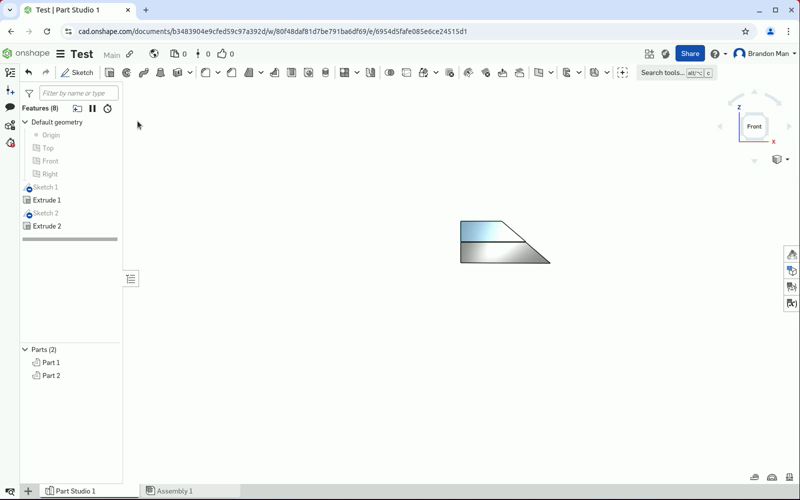
key(shift+h)
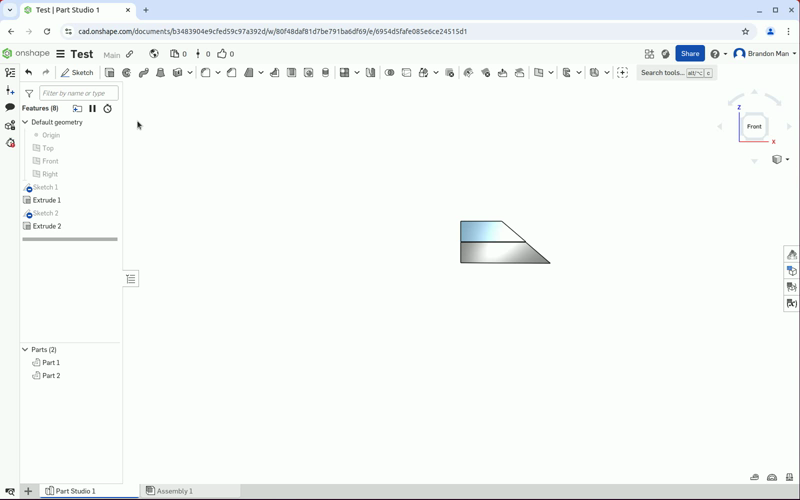
mouse_move(73, 189)
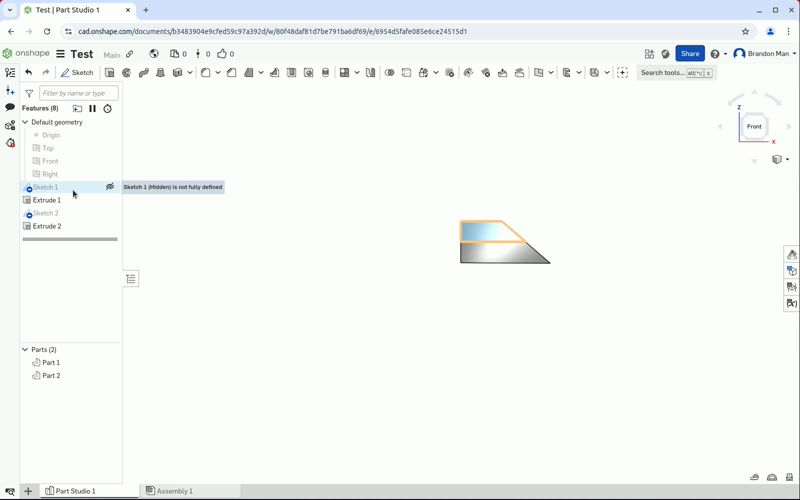
click(73, 189)
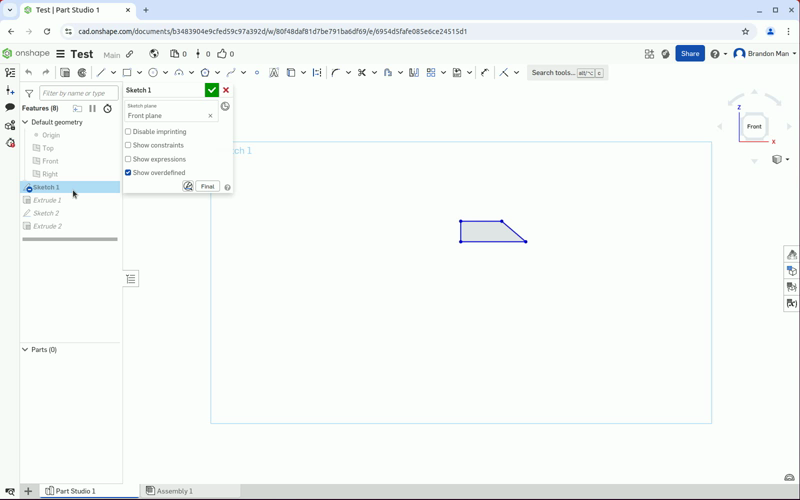
mouse_move(229, 92)
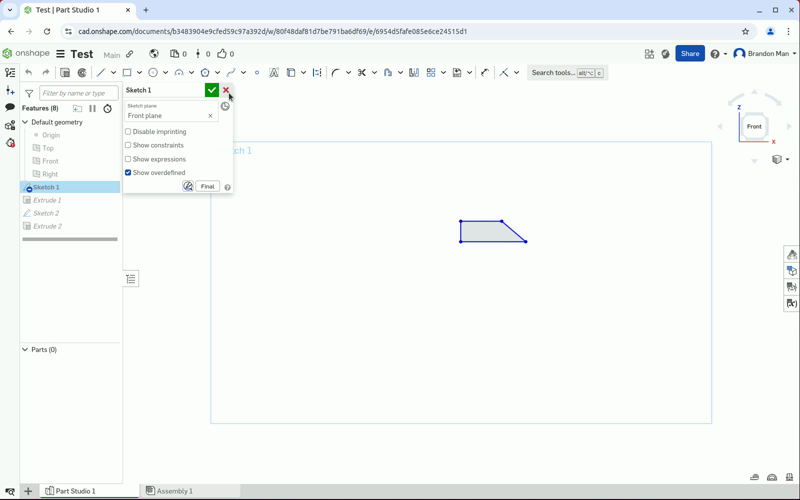
click(229, 92)
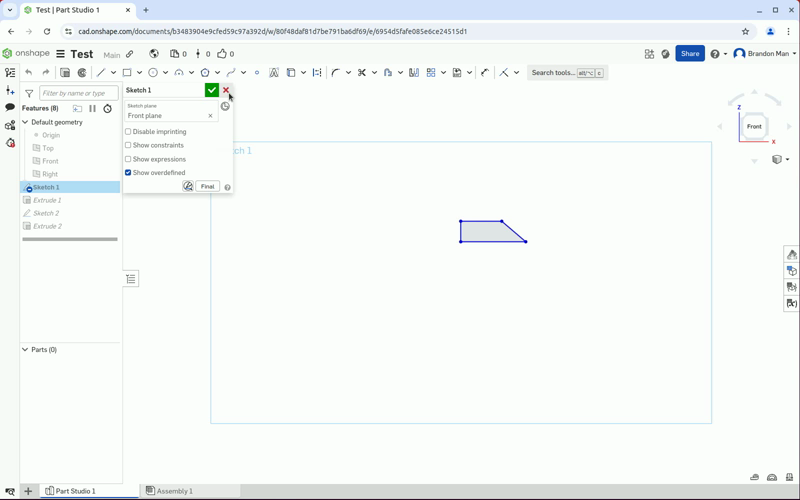
key(shift+s)
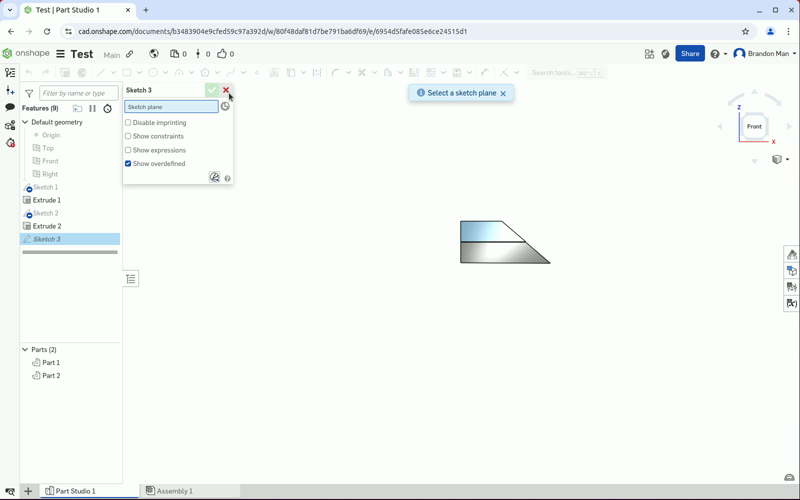
mouse_move(73, 163)
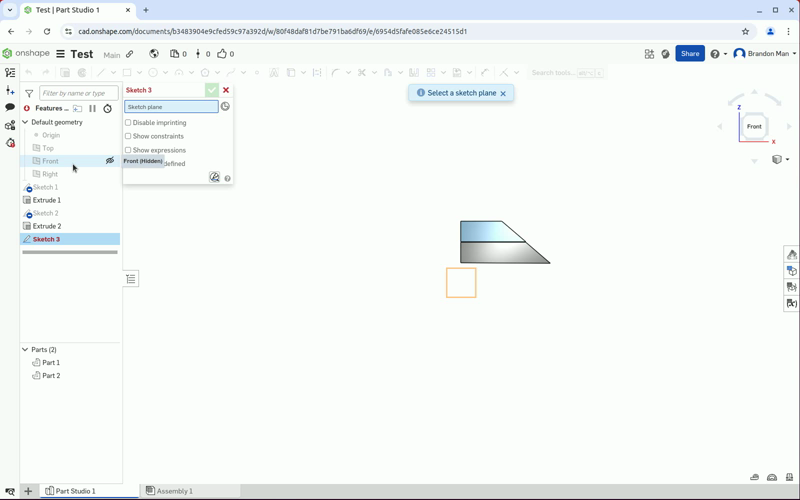
click(73, 163)
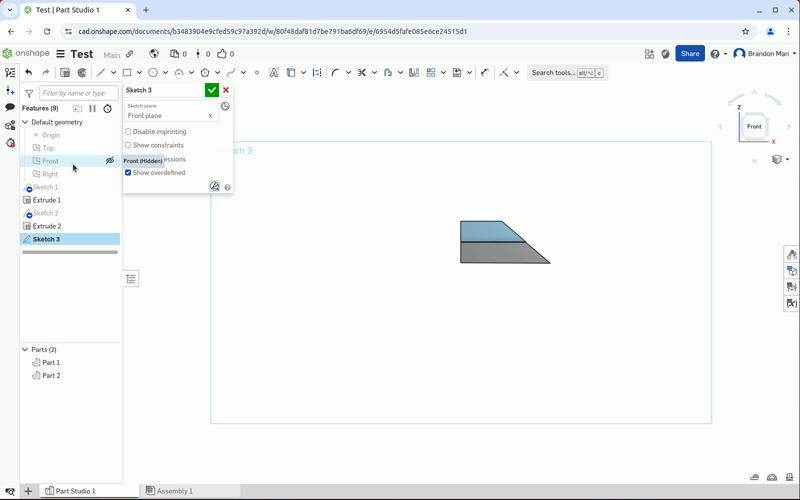
mouse_move(73, 352)
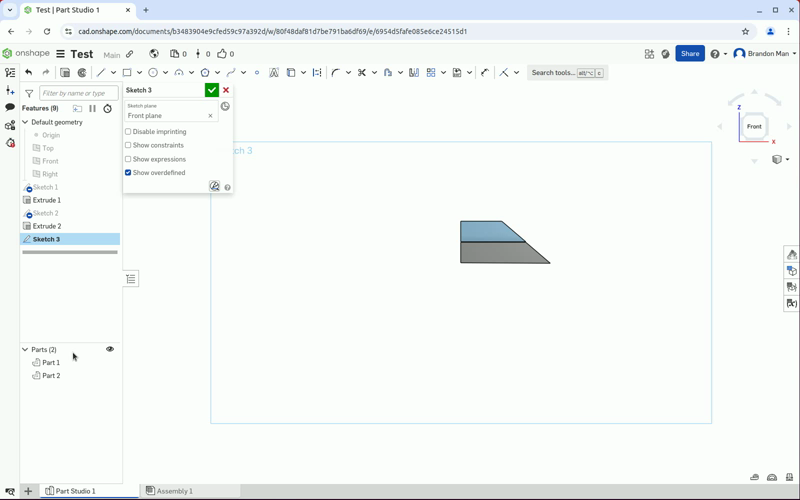
key(y)
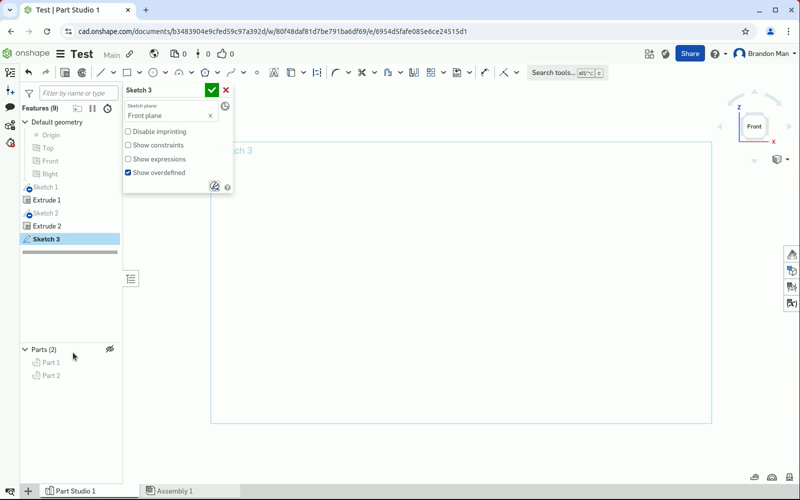
key(l)
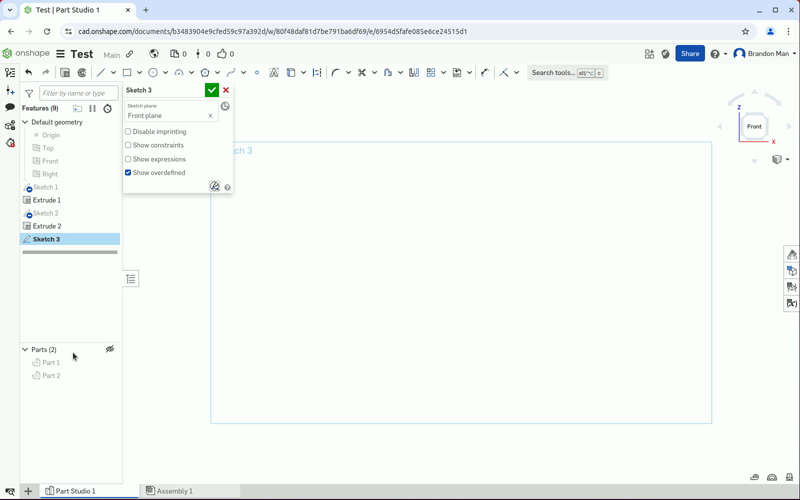
key_down(shift)
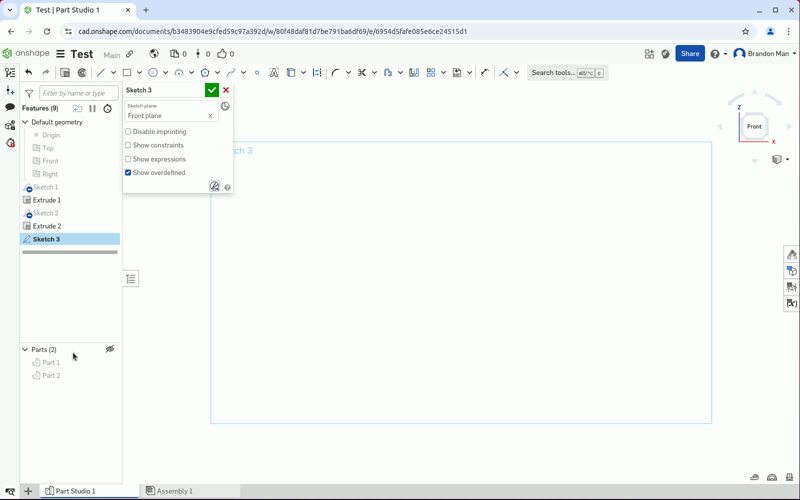
mouse_move(460, 282)
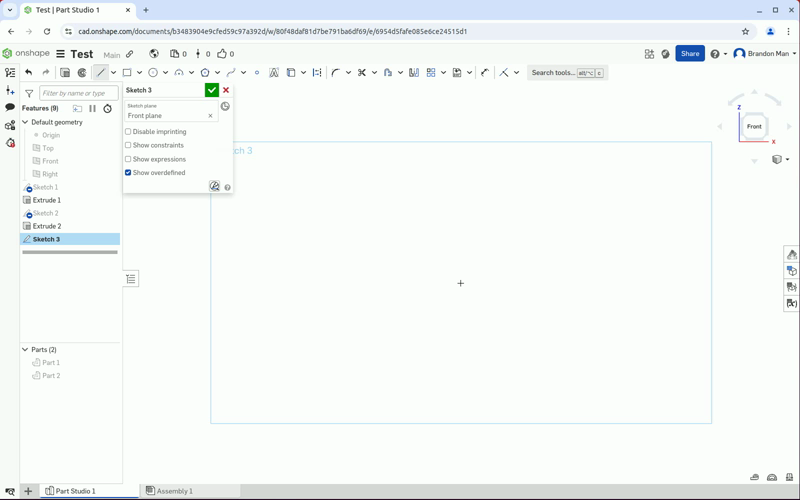
click(460, 282)
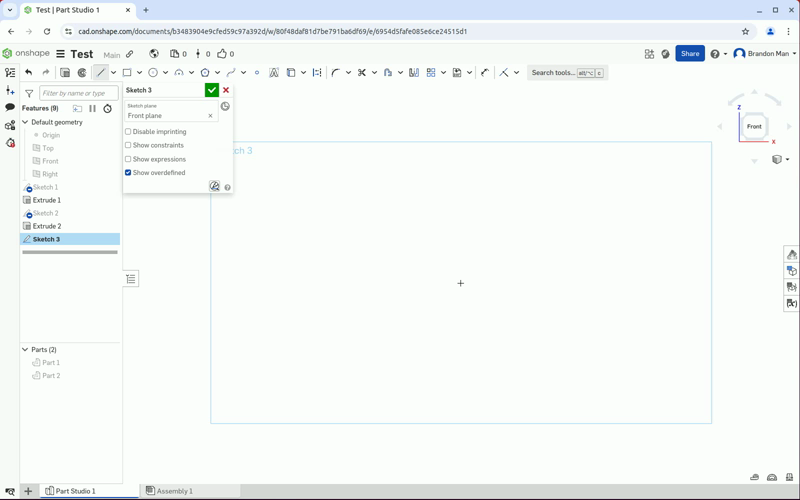
key_up(shift)
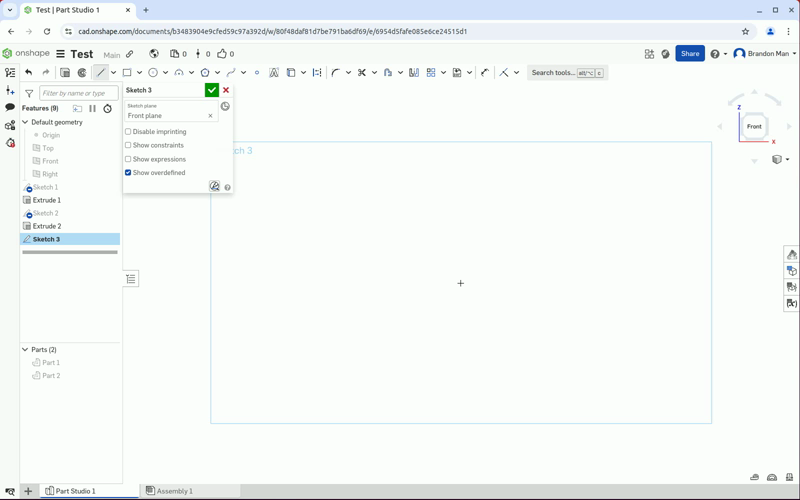
key_down(shift)
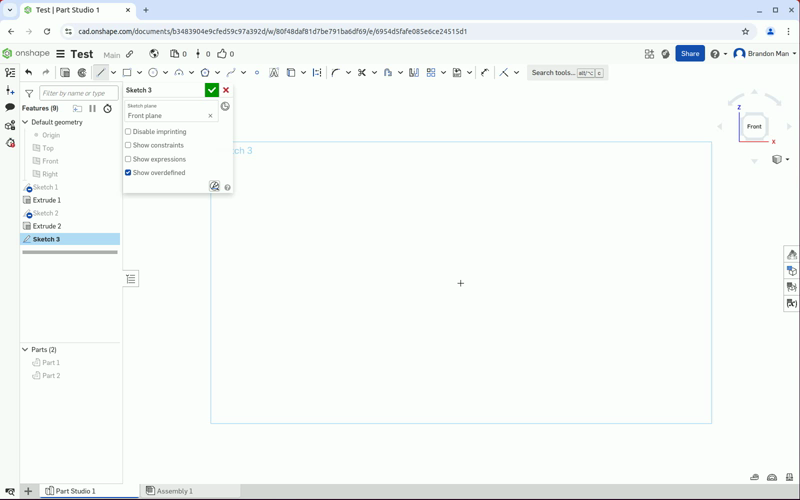
mouse_move(573, 282)
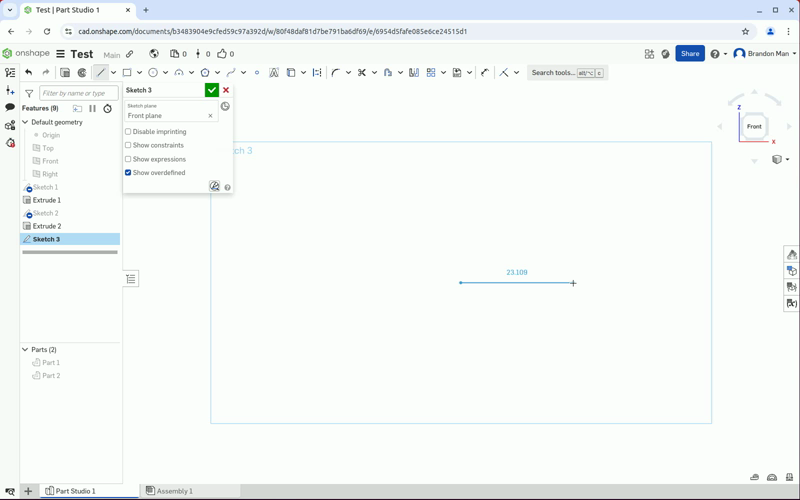
click(573, 282)
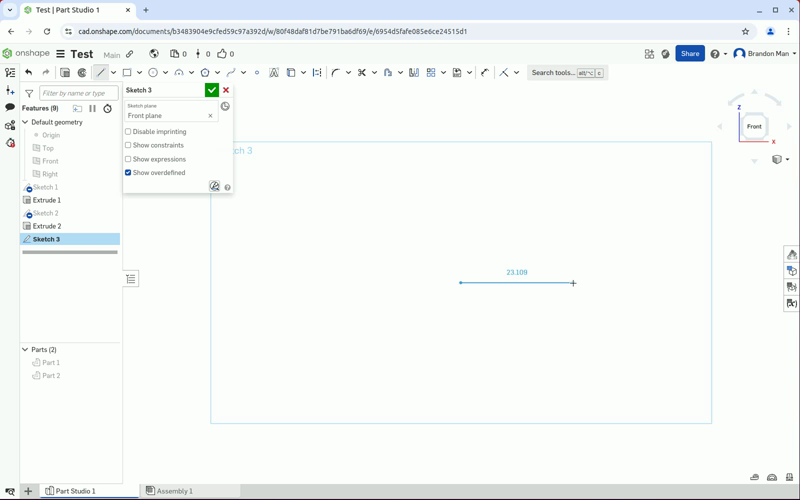
key_up(shift)
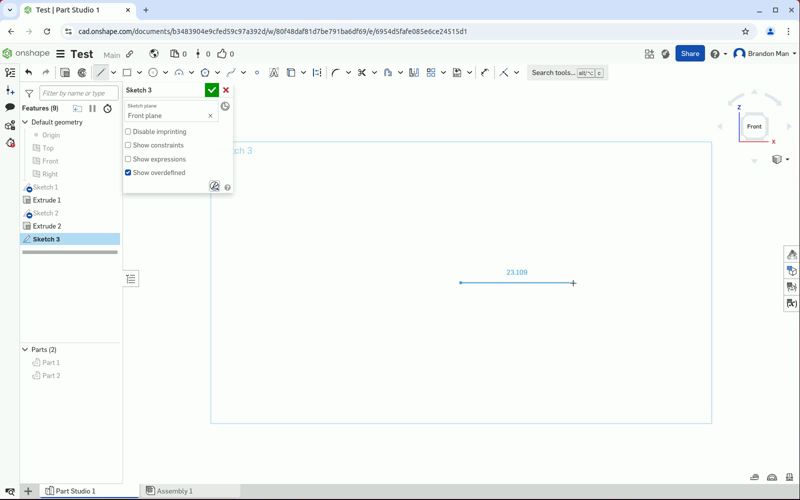
key_down(shift)
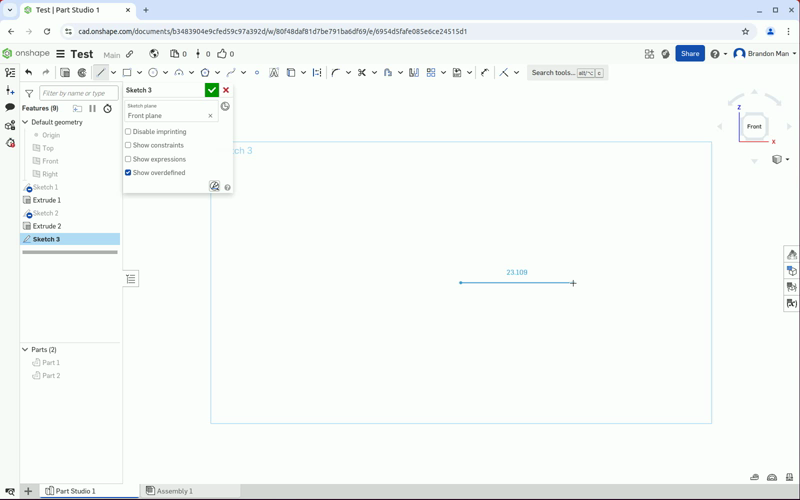
mouse_move(589, 282)
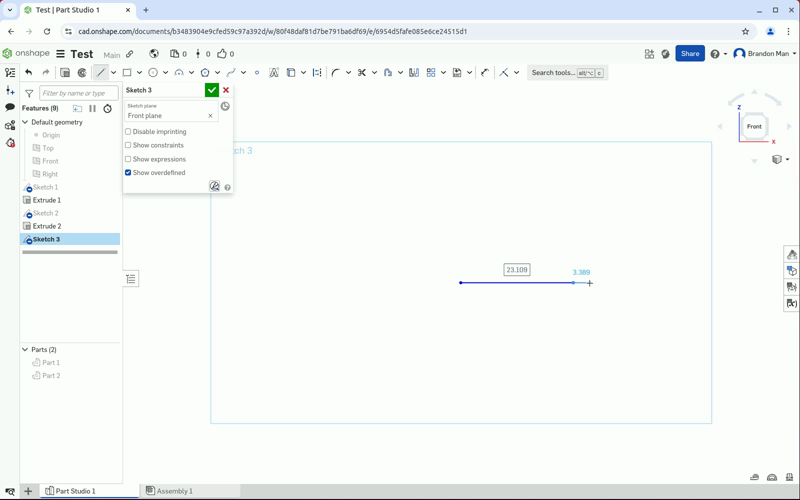
mouse_move(549, 262)
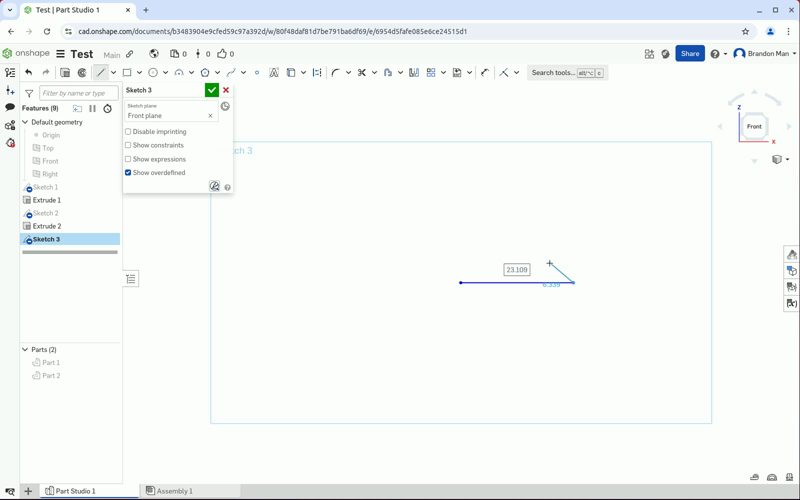
click(549, 262)
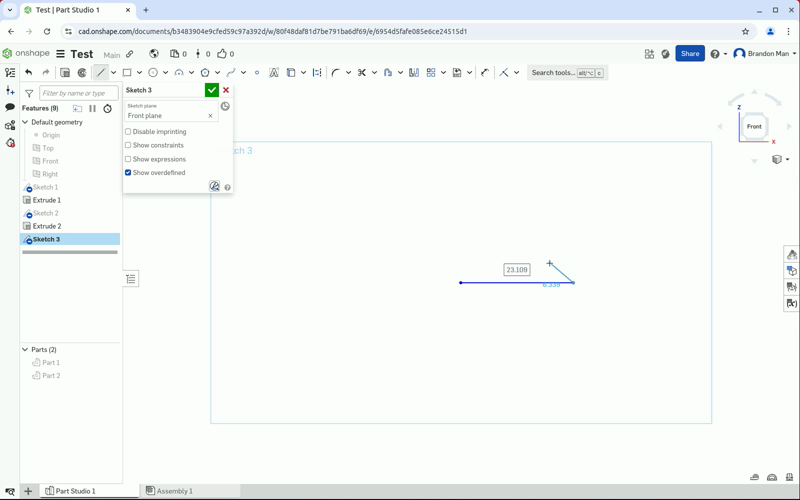
key_up(shift)
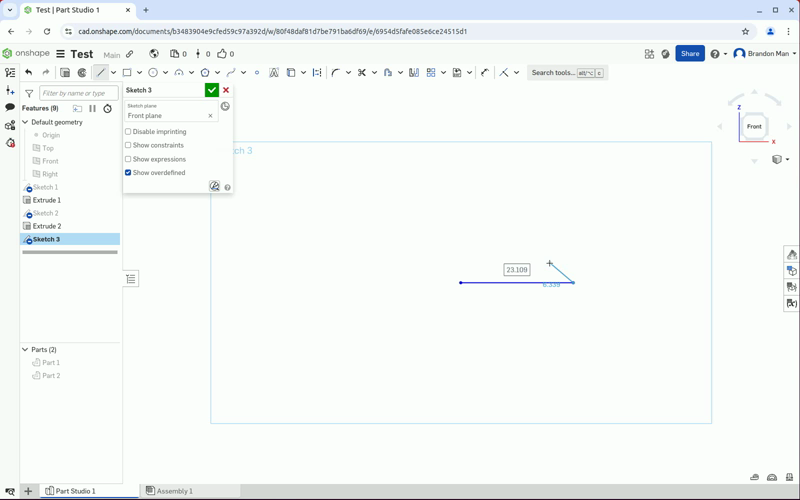
key_down(shift)
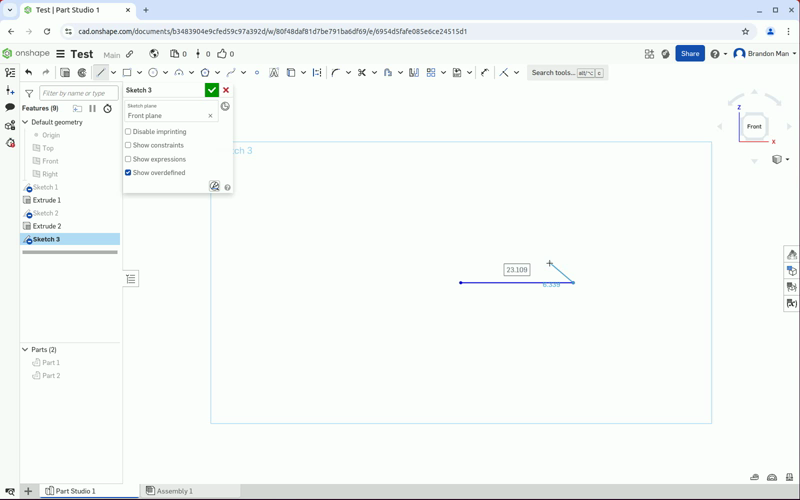
mouse_move(460, 262)
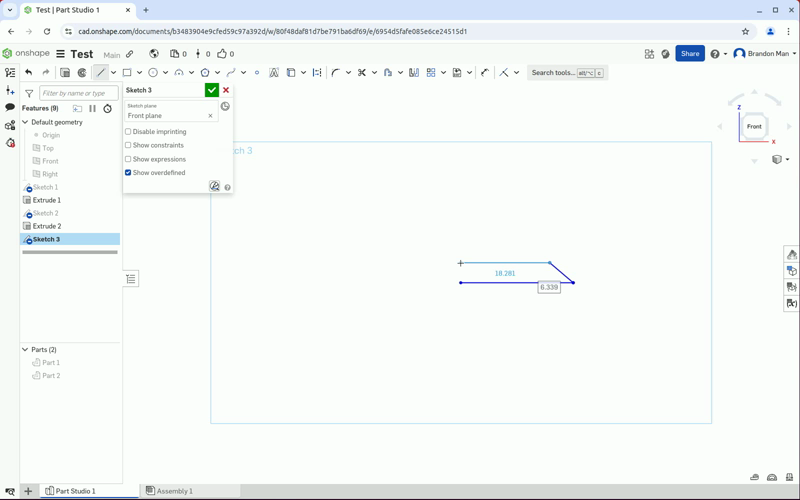
click(460, 262)
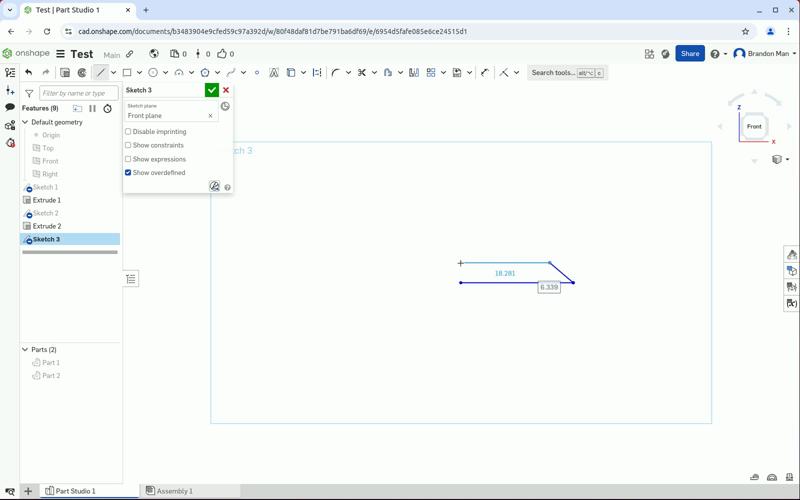
key_up(shift)
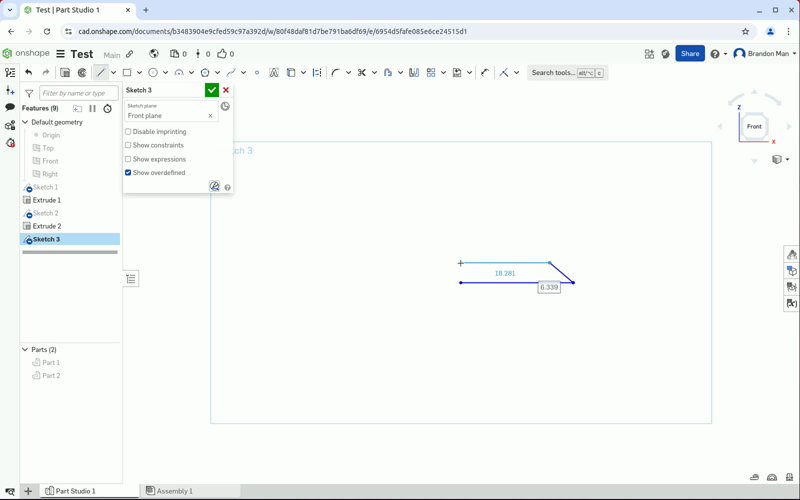
mouse_move(490, 262)
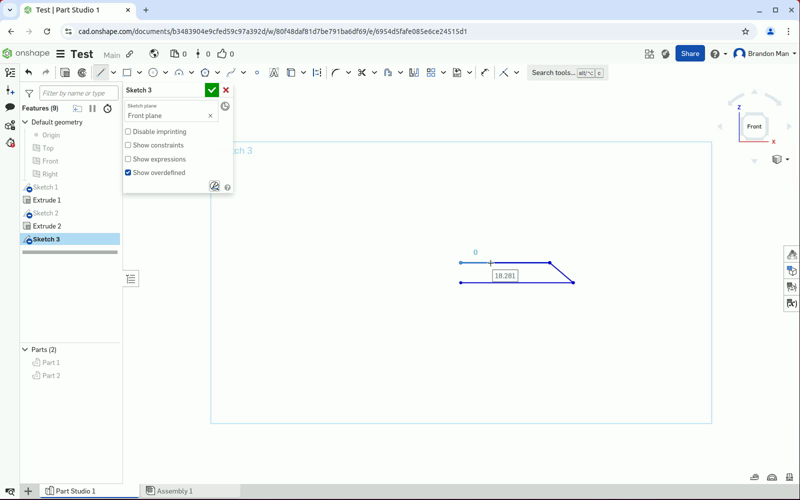
key_down(shift)
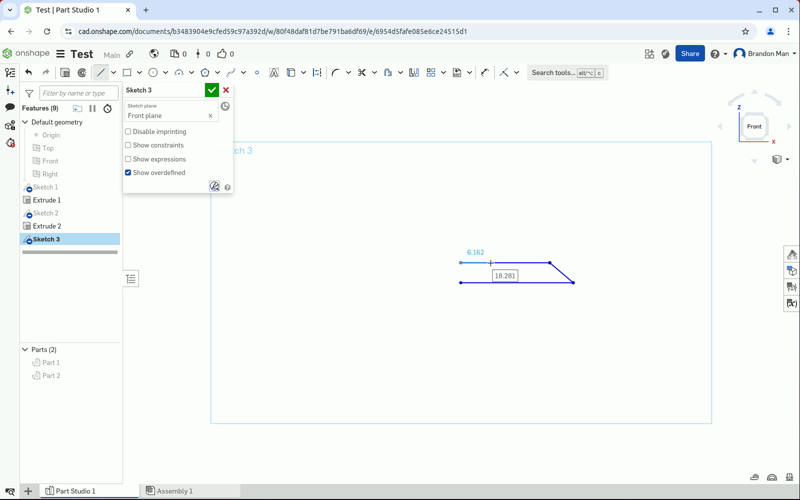
mouse_move(460, 282)
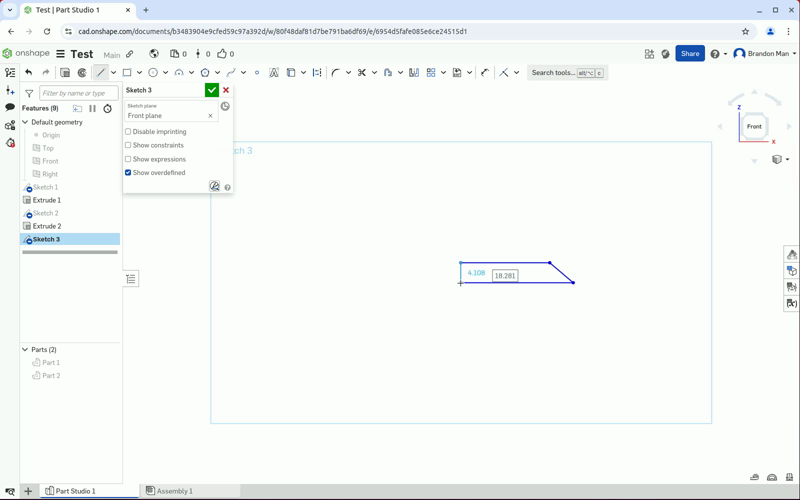
key_up(shift)
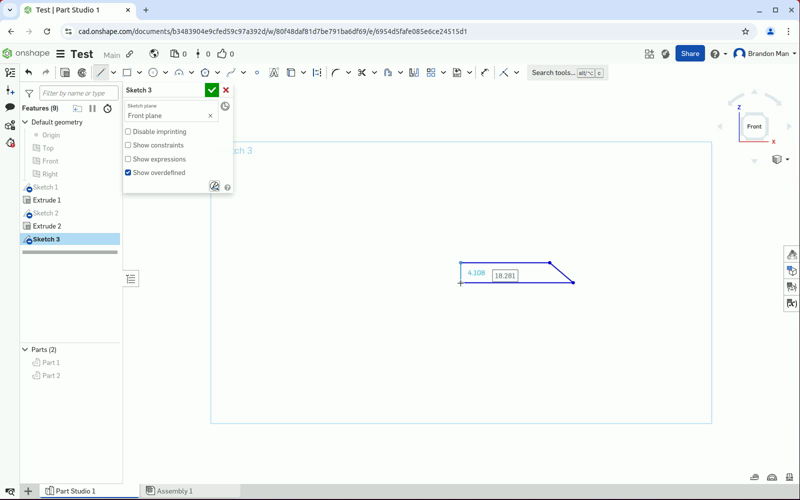
click(460, 282)
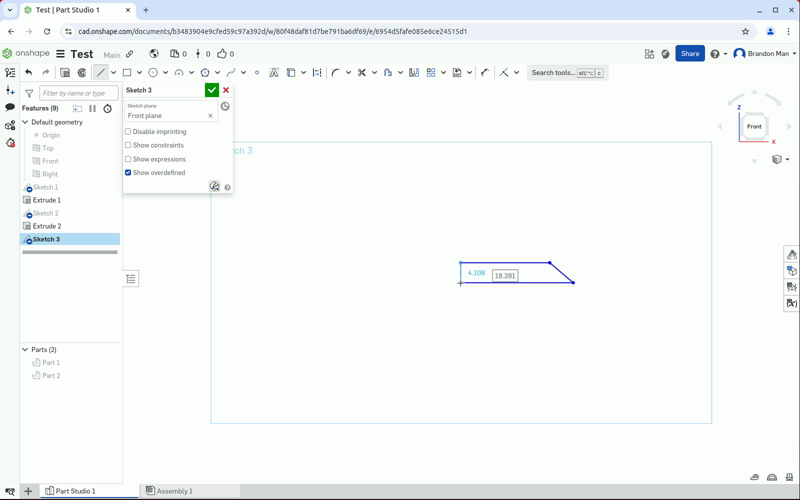
key(esc)
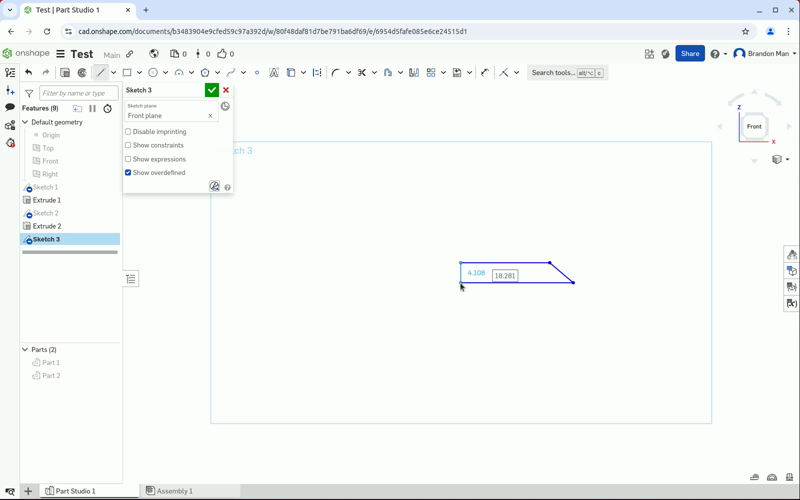
mouse_move(538, 275)
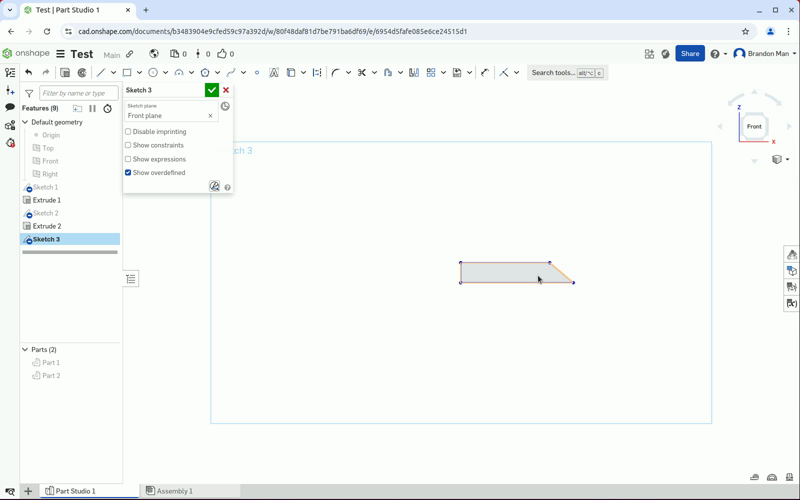
click(538, 275)
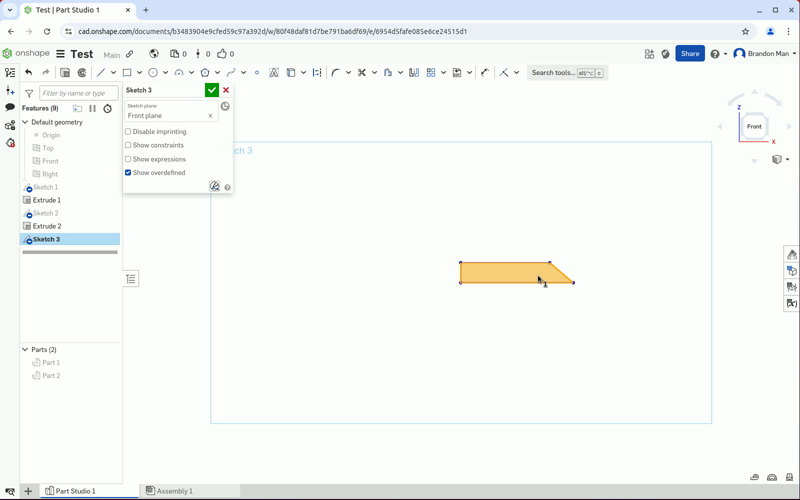
mouse_move(73, 352)
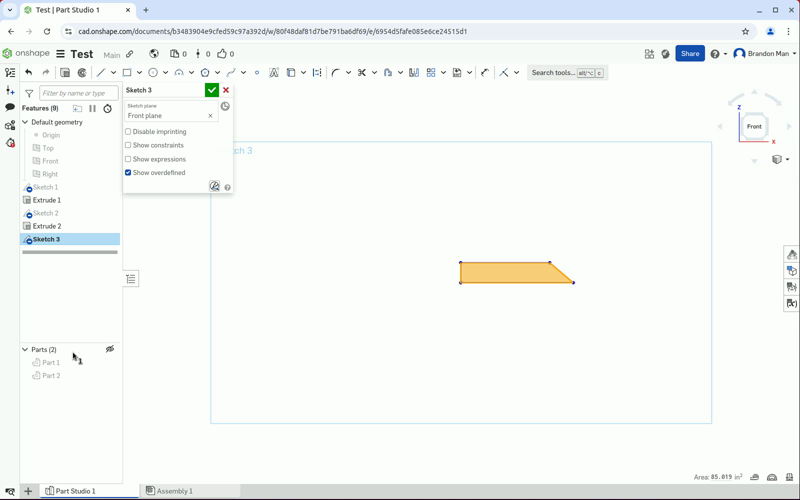
key(shift+y)
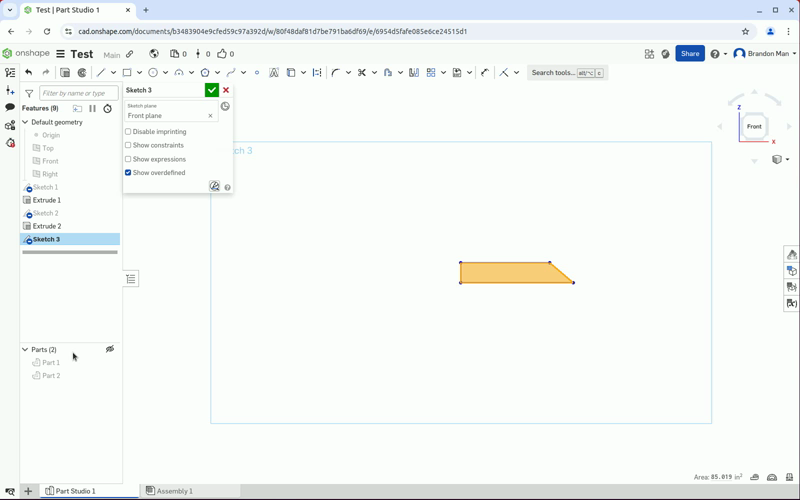
key(shift+e)
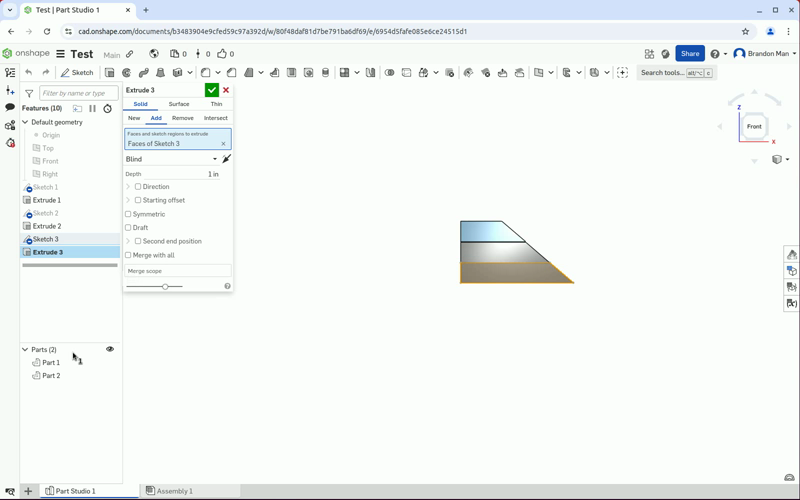
mouse_move(143, 106)
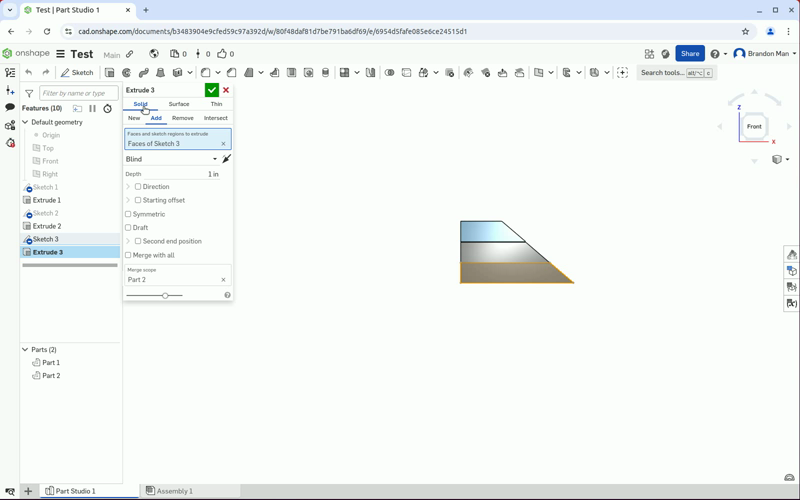
click(143, 106)
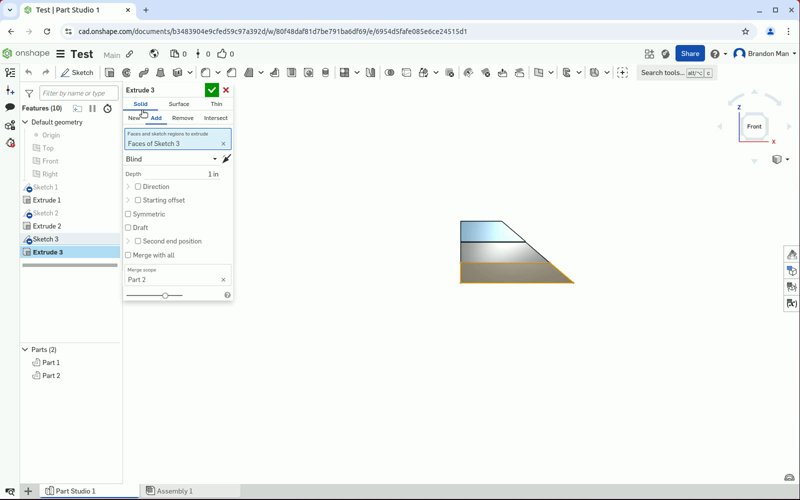
mouse_move(137, 120)
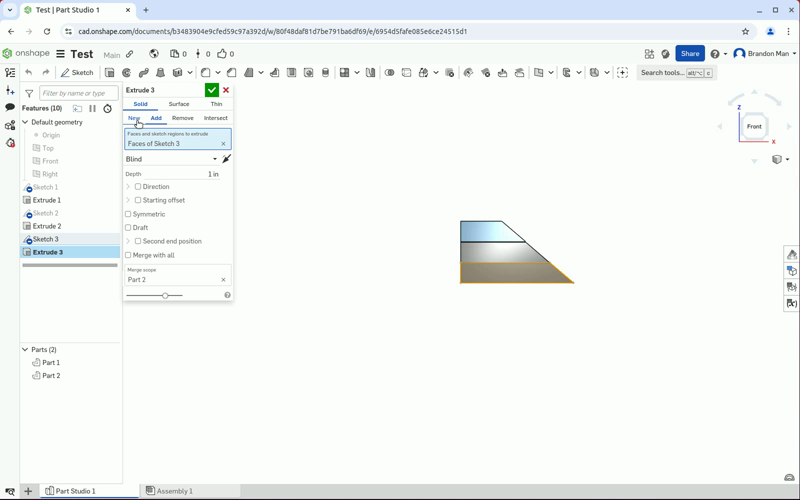
click(137, 120)
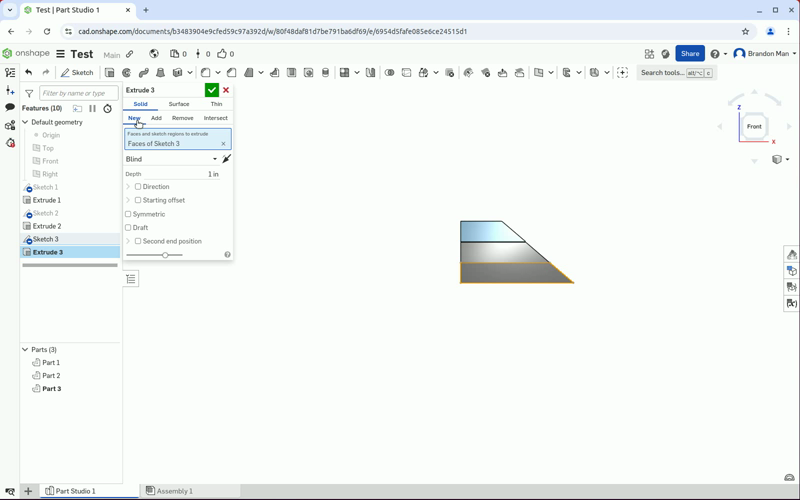
key(tab, 4)
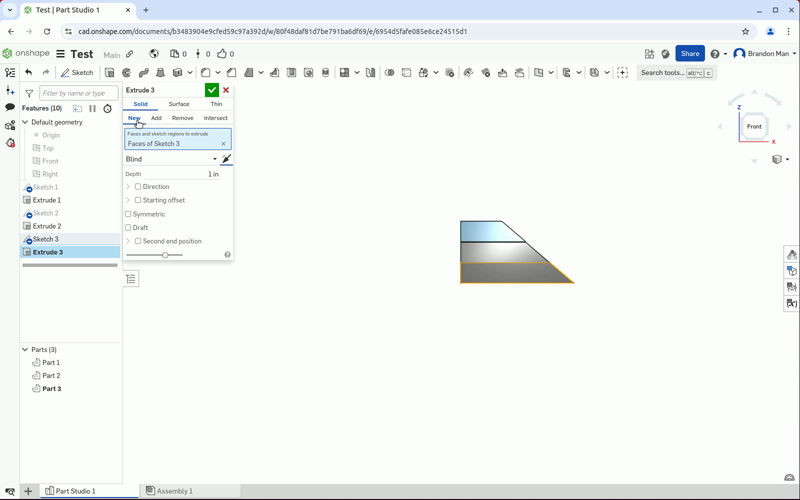
text(12.517)
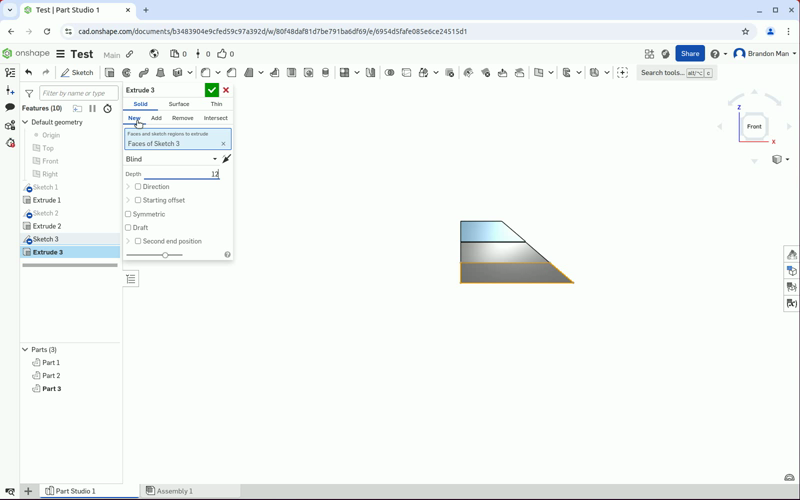
key(enter)
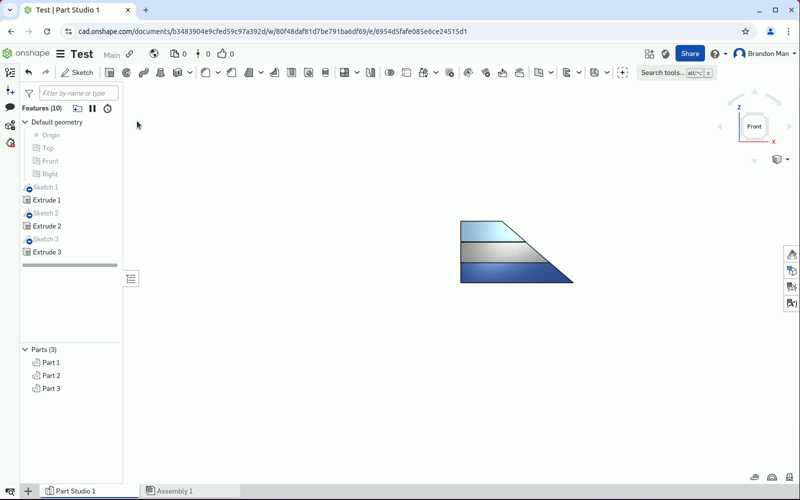
key(shift+h)
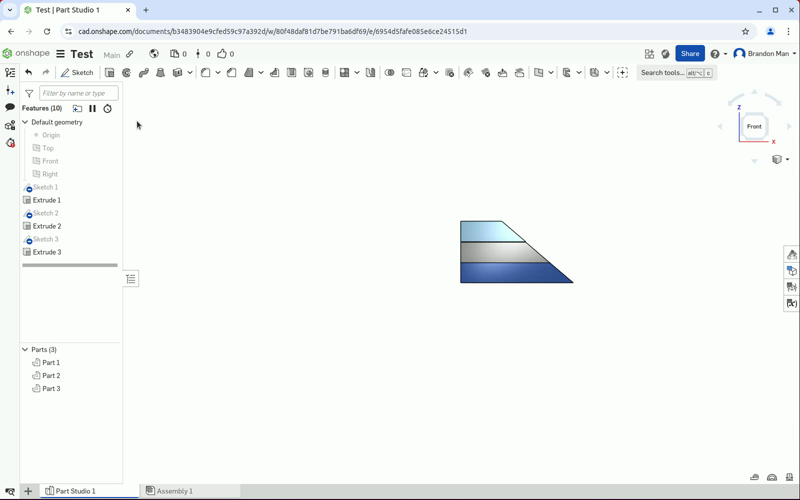
key(shift+h)
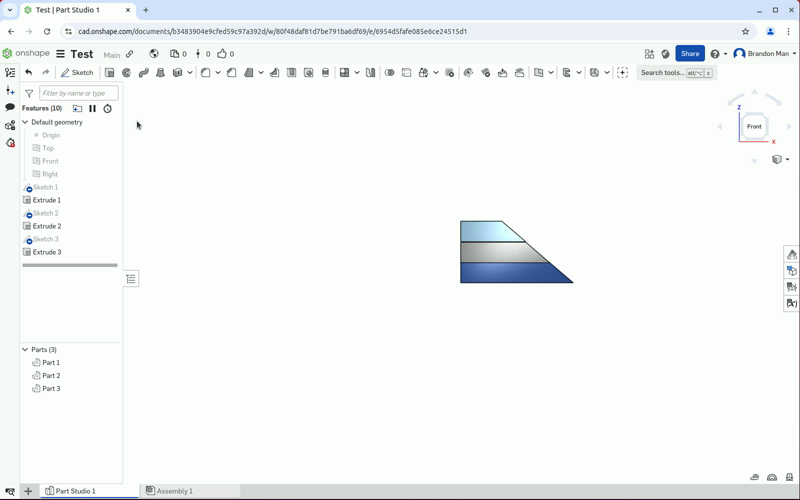
key(shift+7)
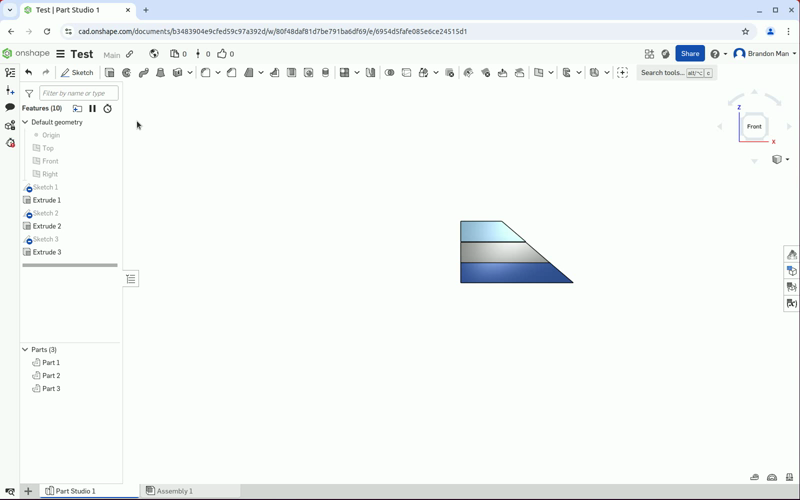
key(left, 2)
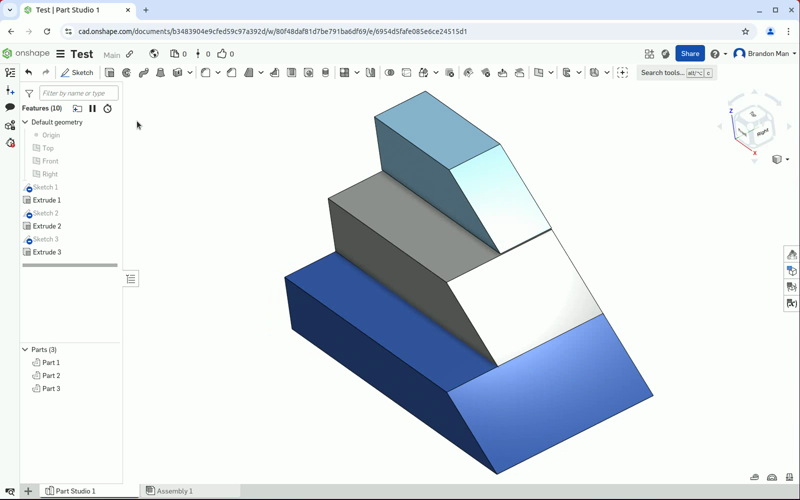
key(down, 2)
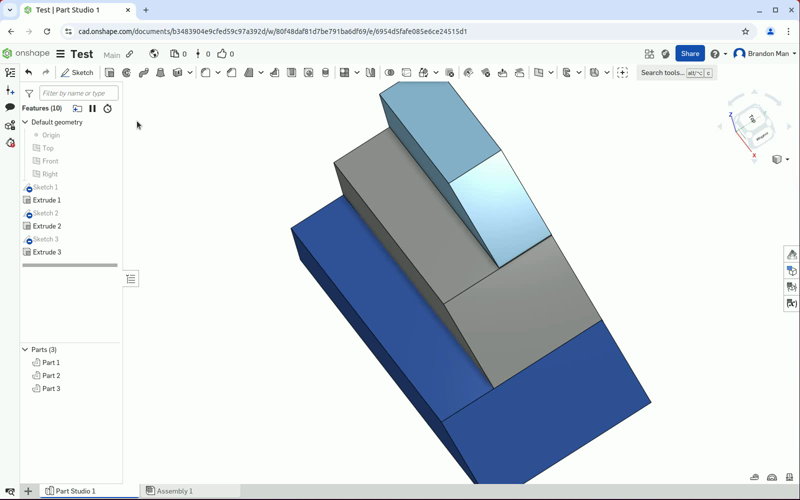
key(up, 2)
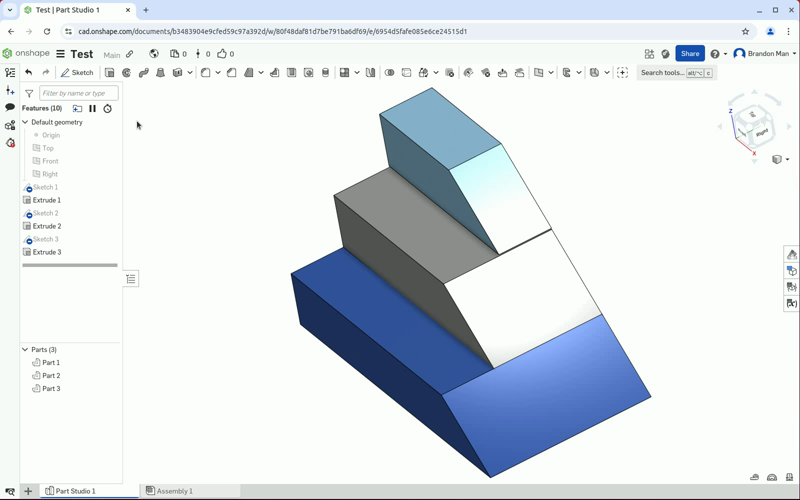
key(right, 2)
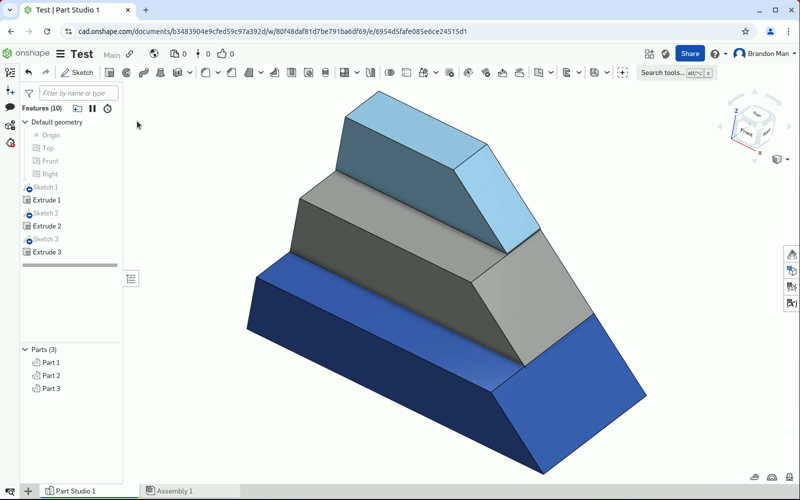
mouse_move(73, 189)
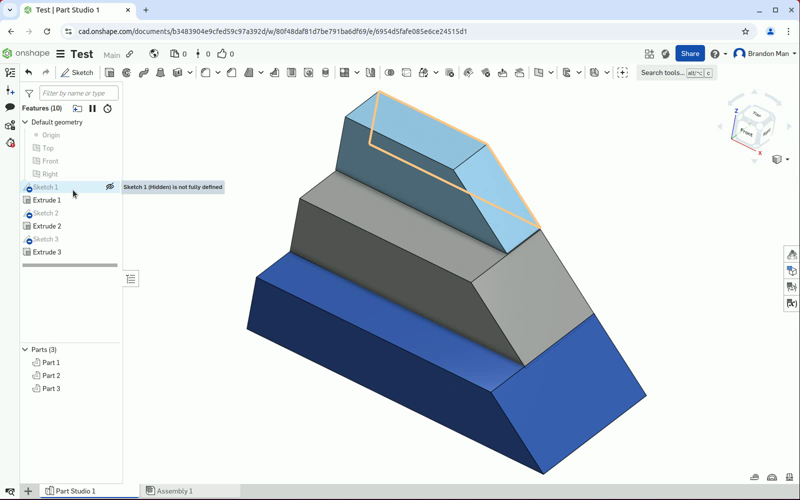
click(73, 189)